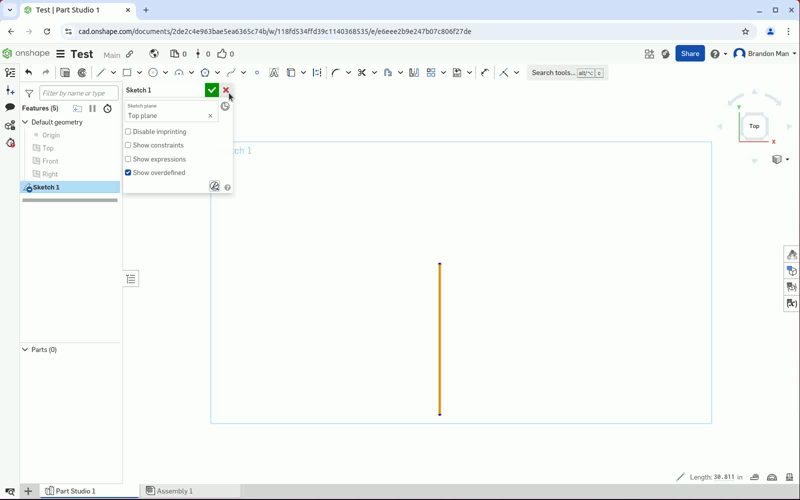
key(shift+h)
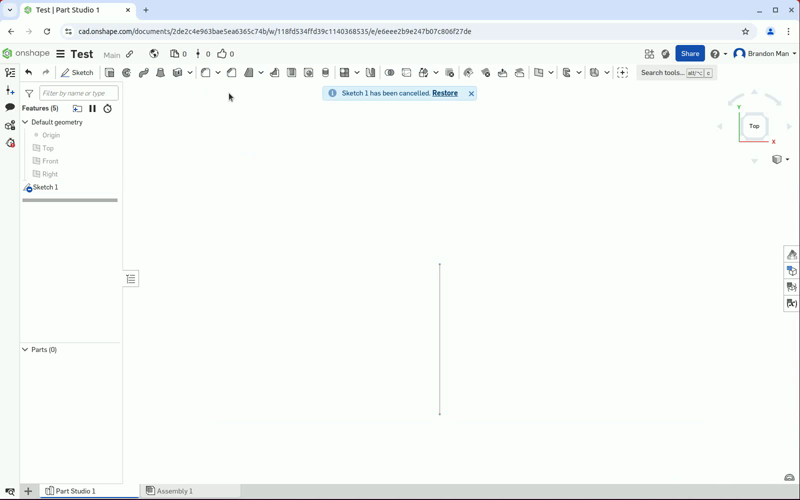
key(shift+s)
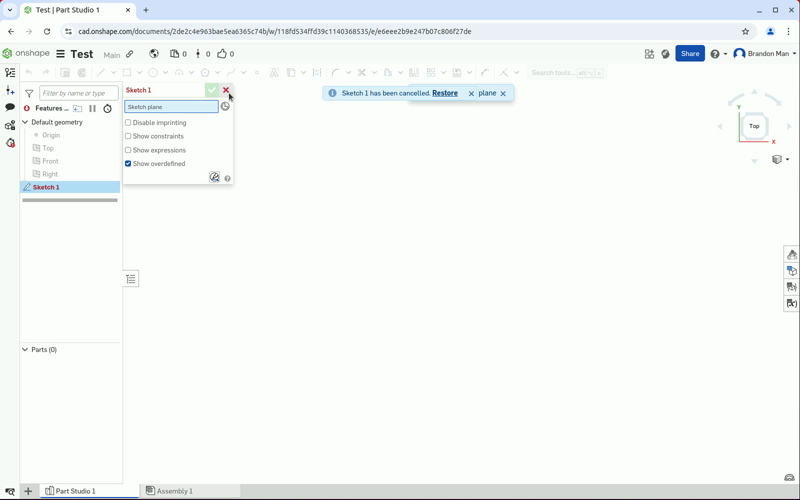
mouse_move(73, 150)
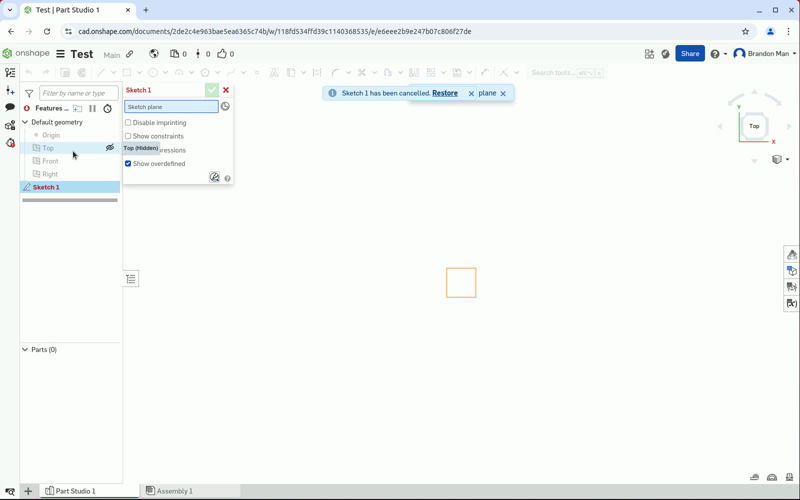
click(73, 150)
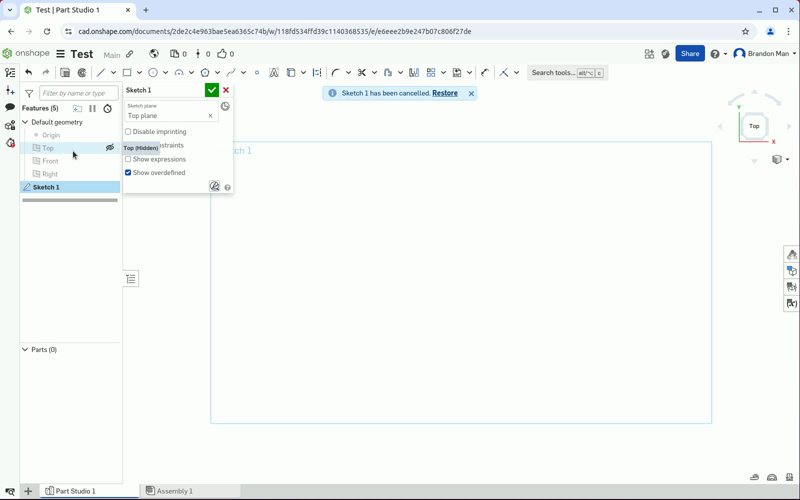
mouse_move(73, 352)
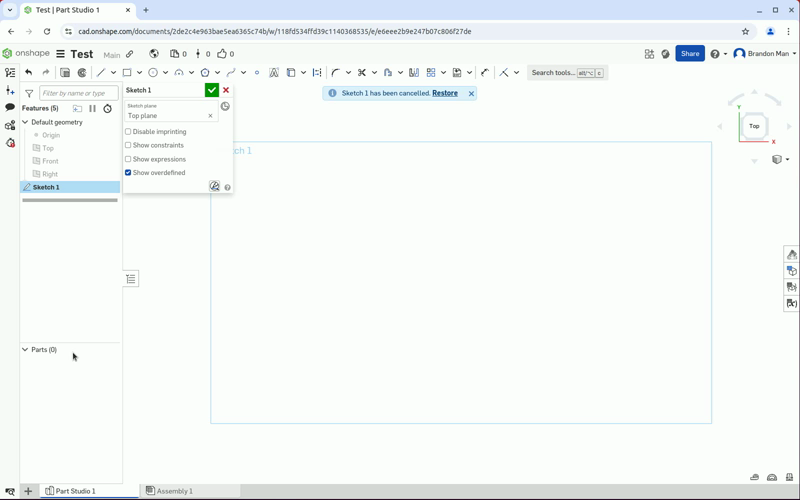
key(y)
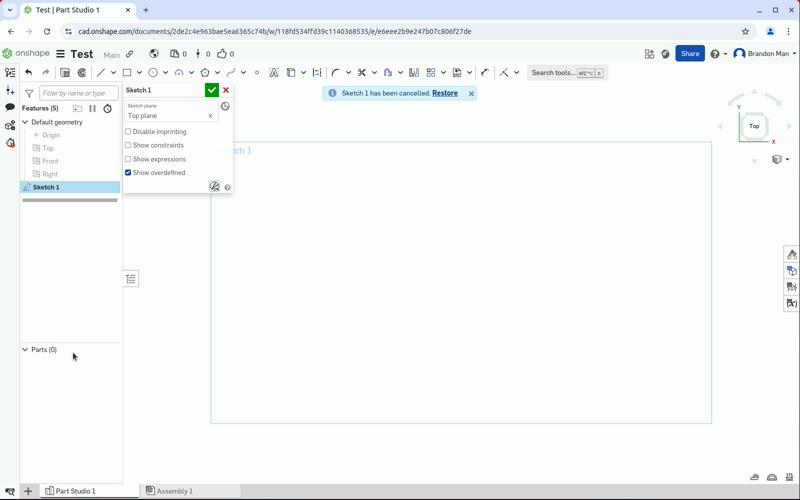
key(c)
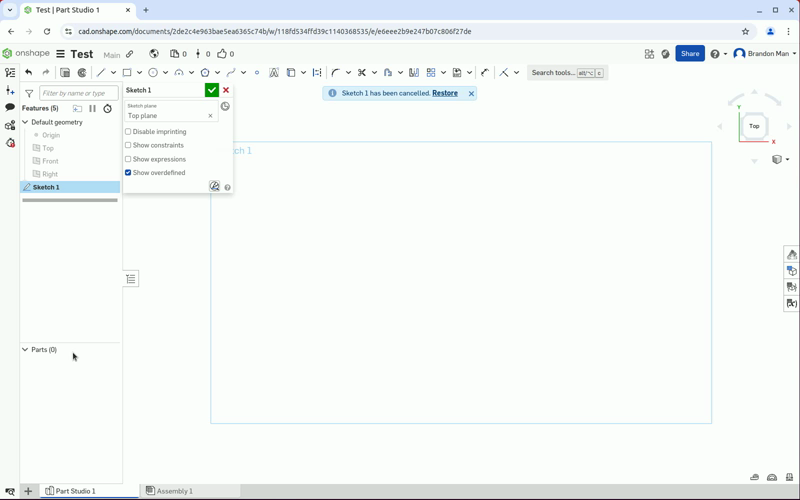
key_down(shift)
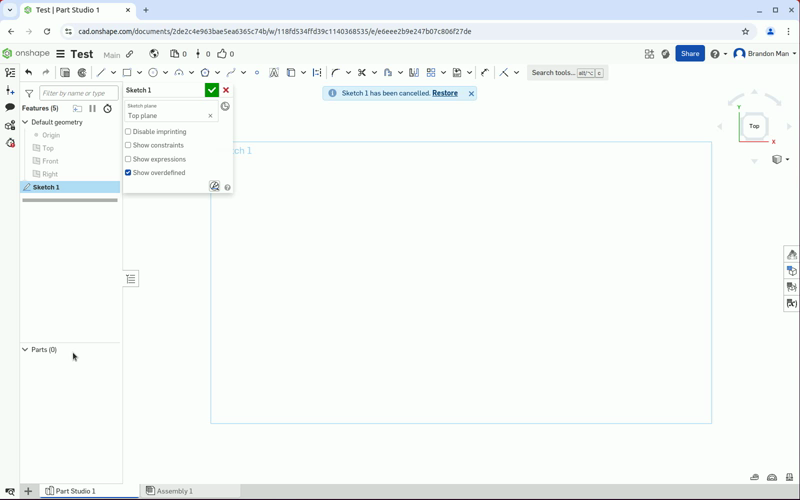
mouse_move(460, 282)
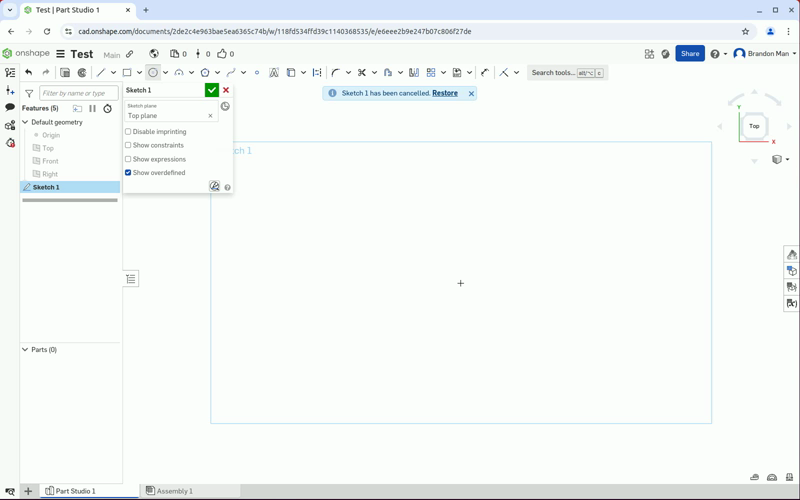
click(460, 282)
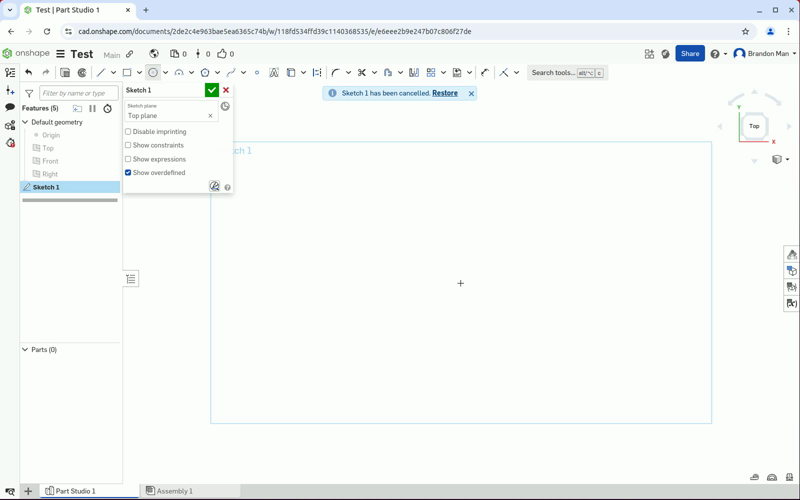
key_up(shift)
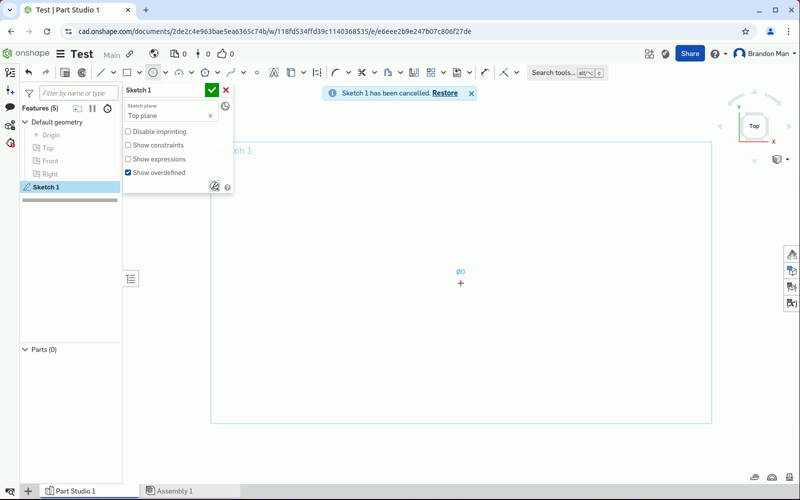
mouse_move(467, 282)
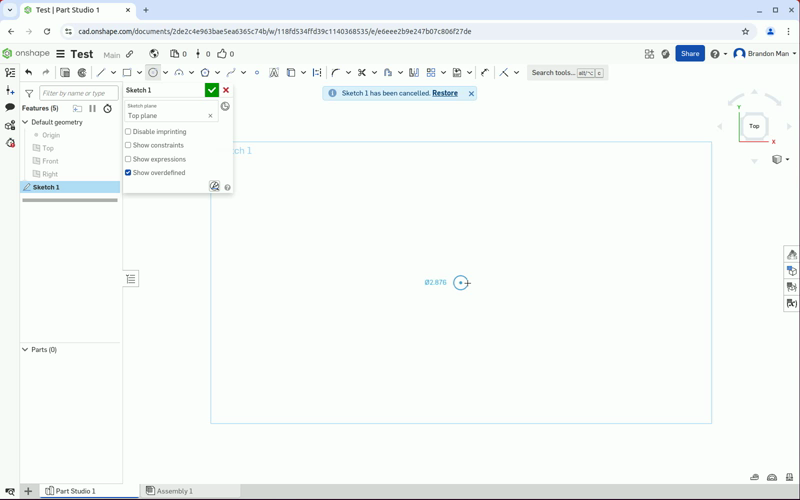
click(467, 282)
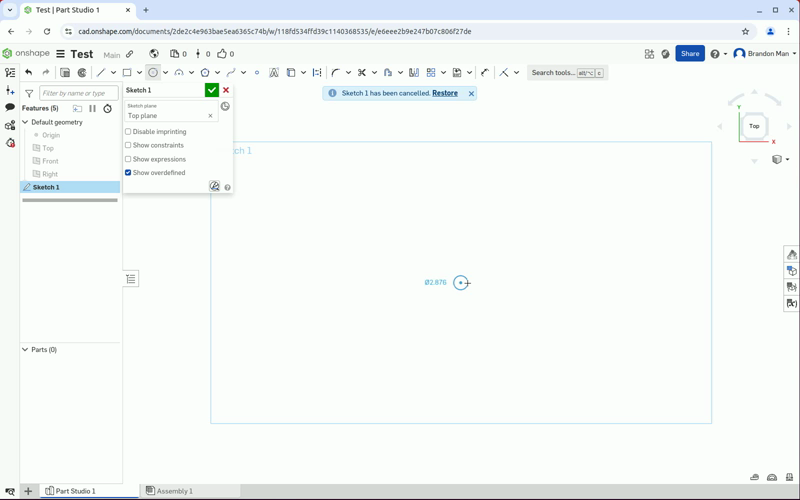
key(esc)
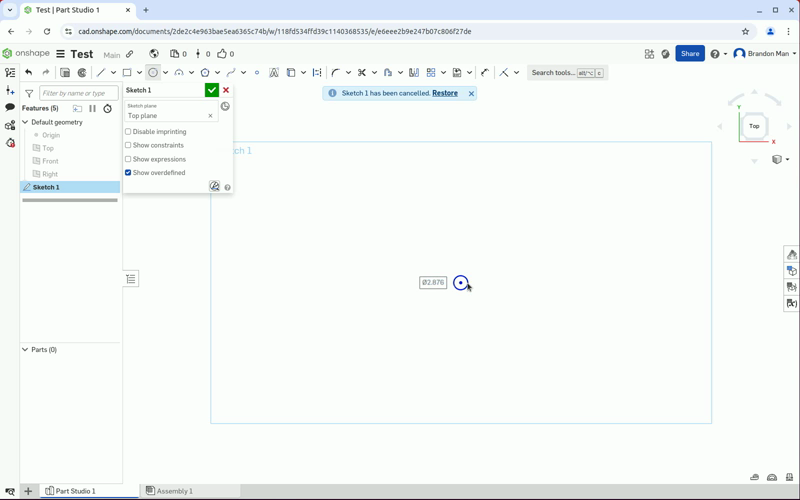
mouse_move(458, 276)
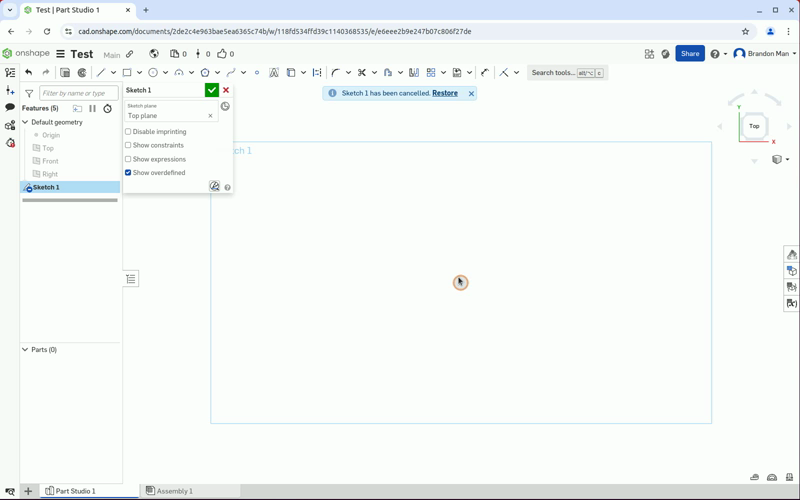
scroll(6)
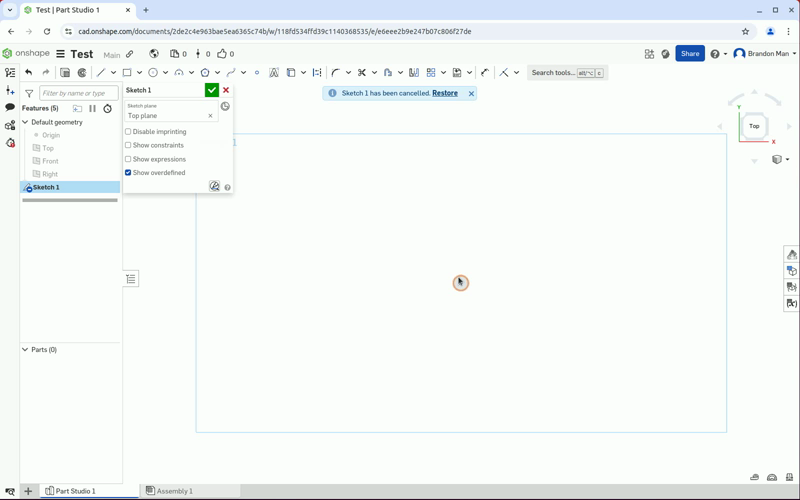
scroll(6)
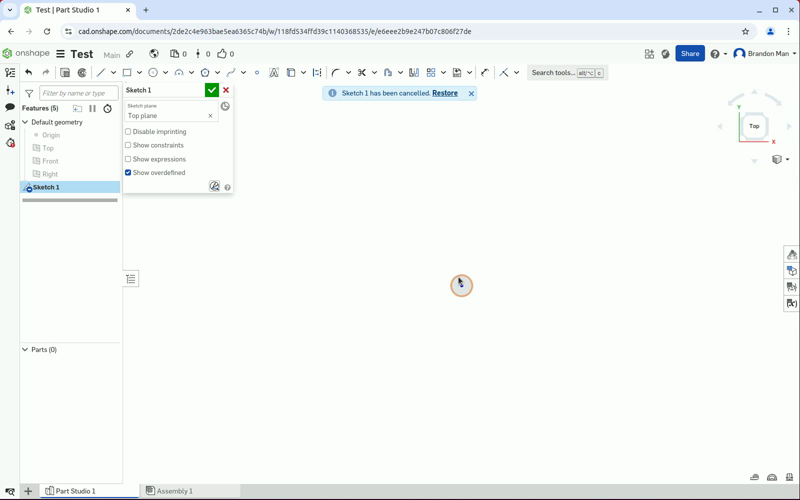
scroll(6)
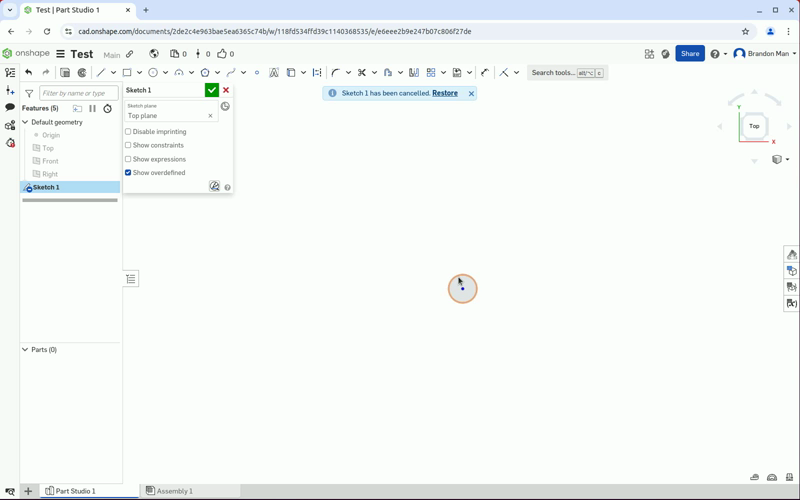
scroll(6)
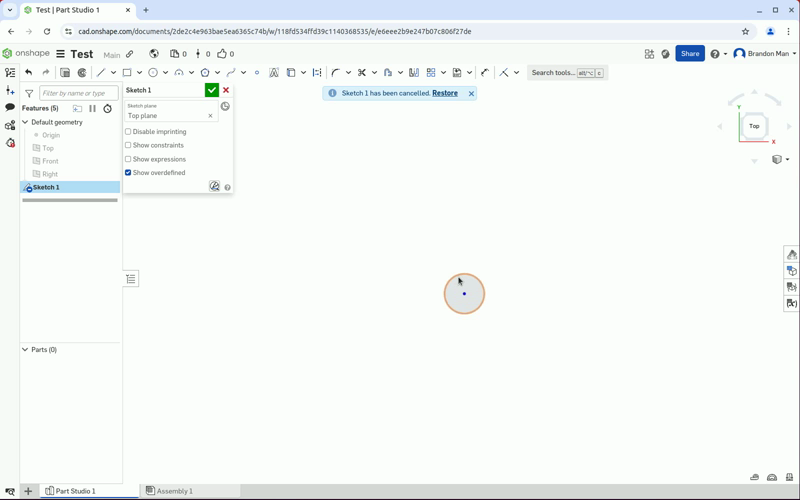
scroll(6)
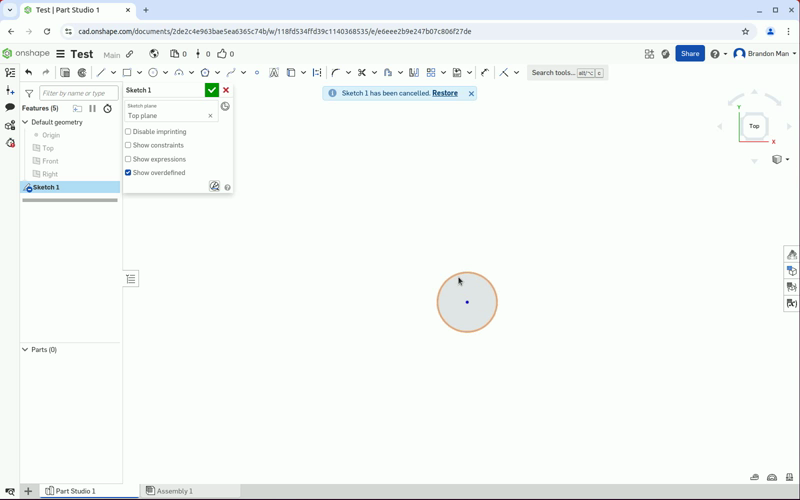
scroll(6)
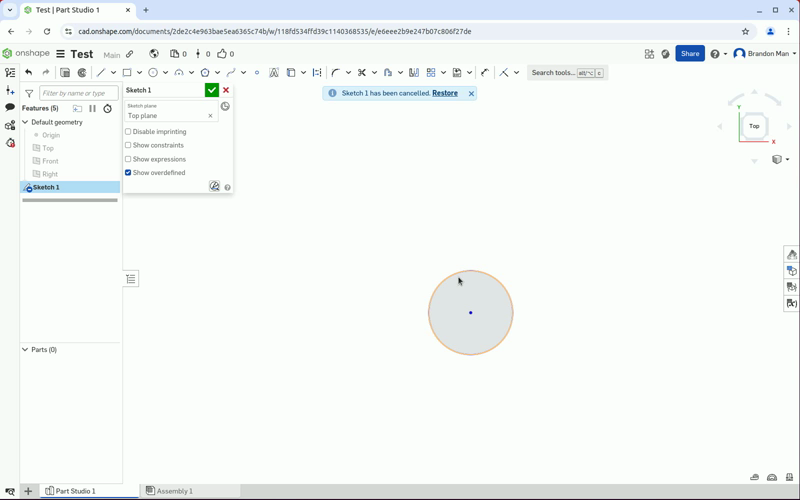
scroll(6)
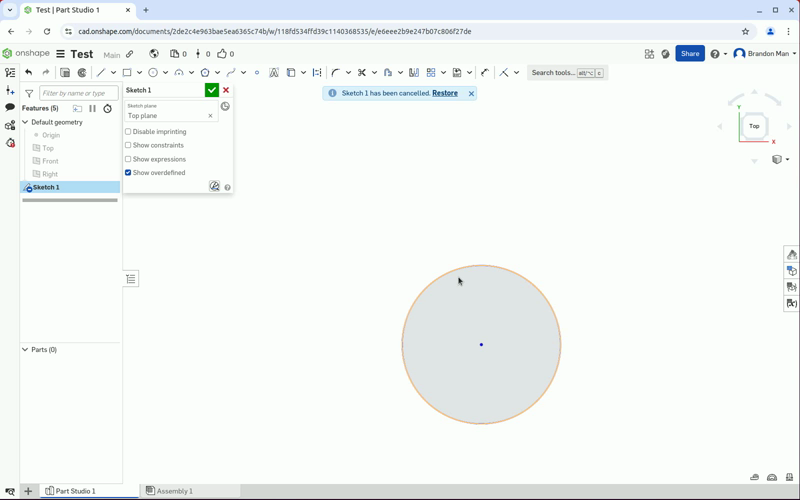
click(458, 276)
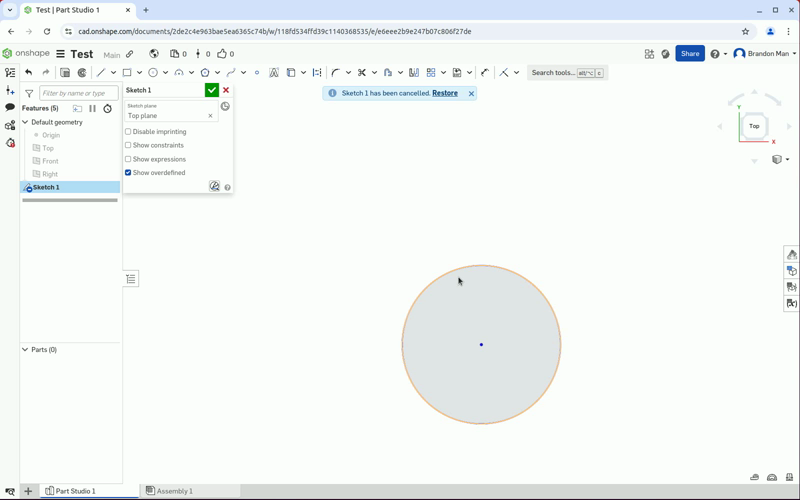
scroll(-6)
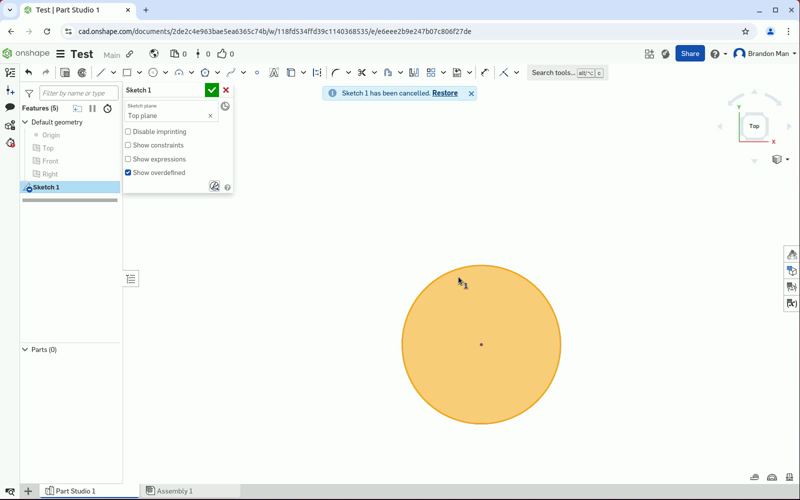
scroll(-6)
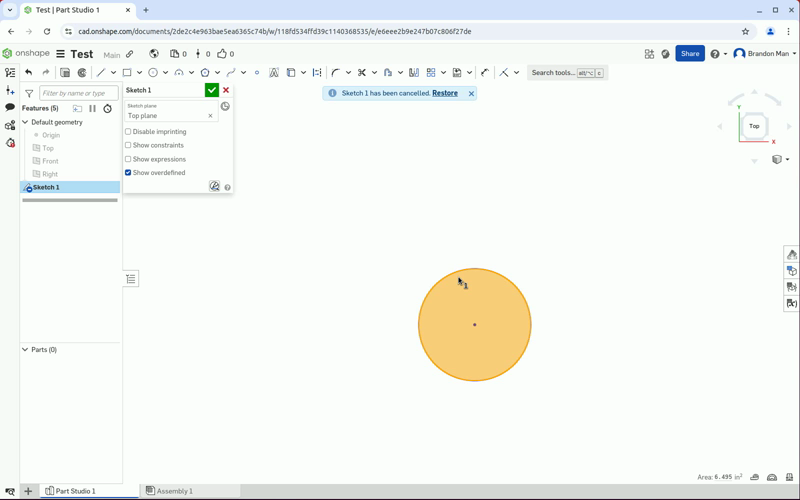
scroll(-6)
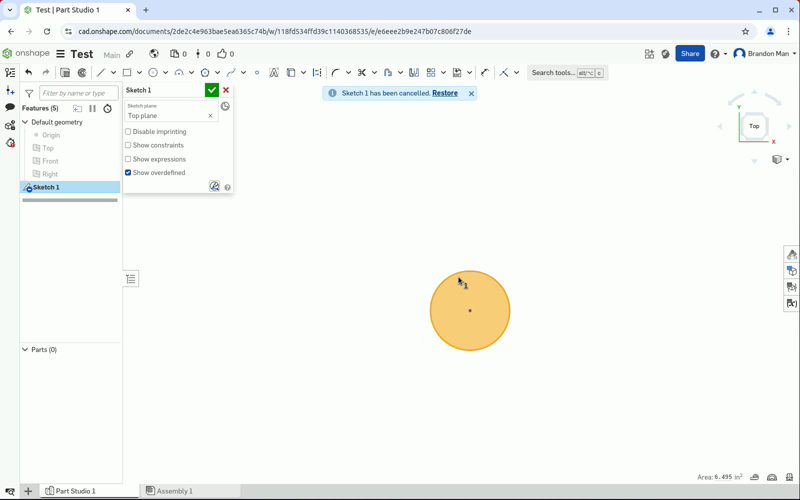
scroll(-6)
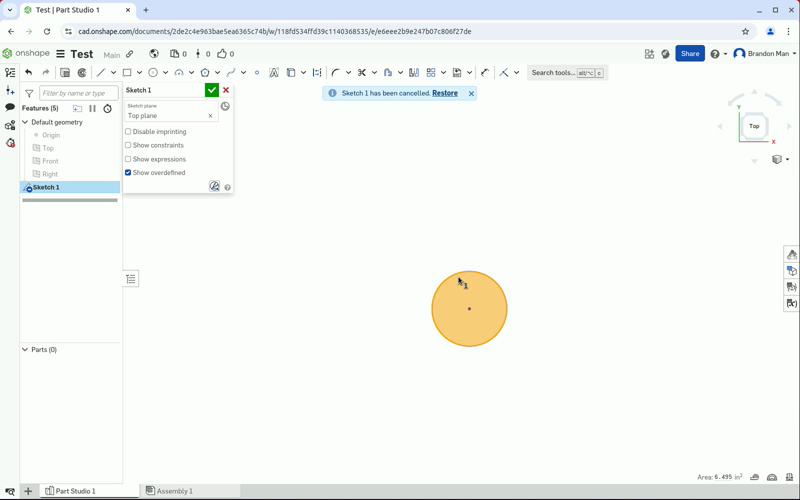
scroll(-6)
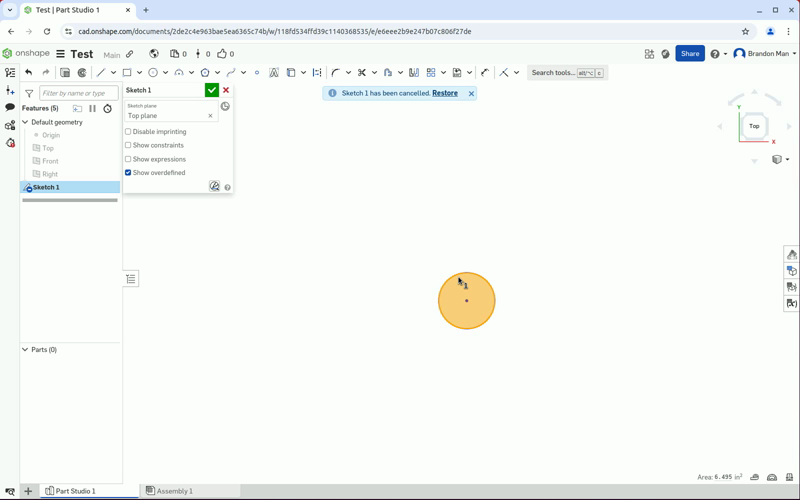
scroll(-6)
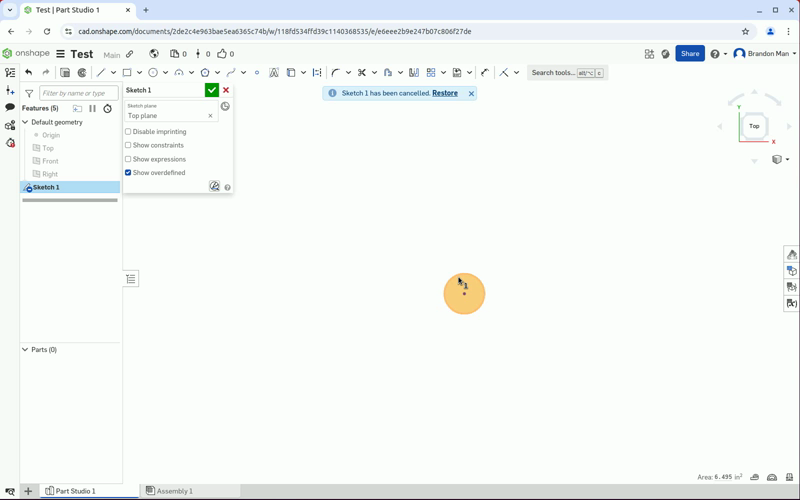
scroll(-6)
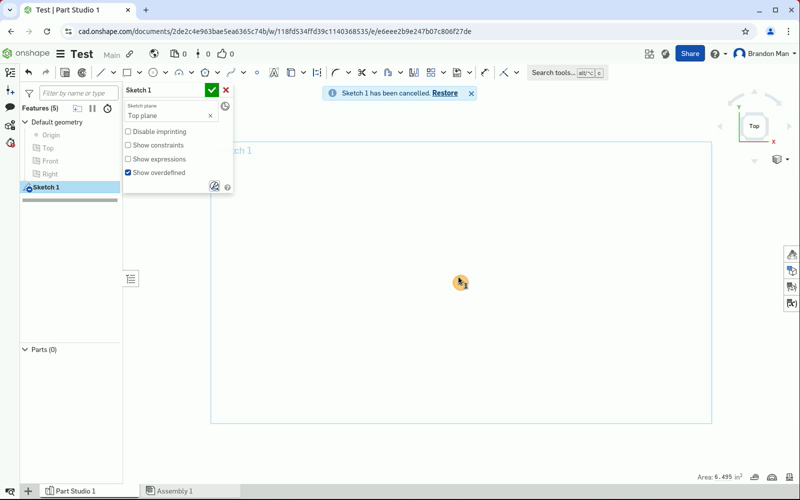
mouse_move(73, 352)
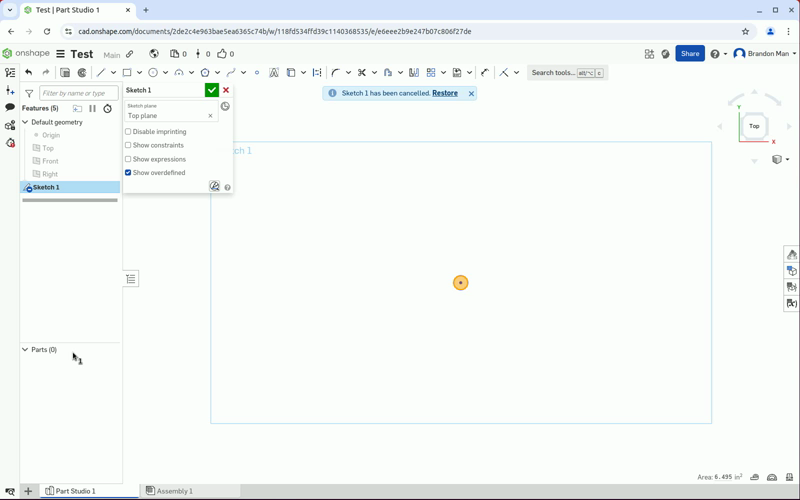
key(shift+y)
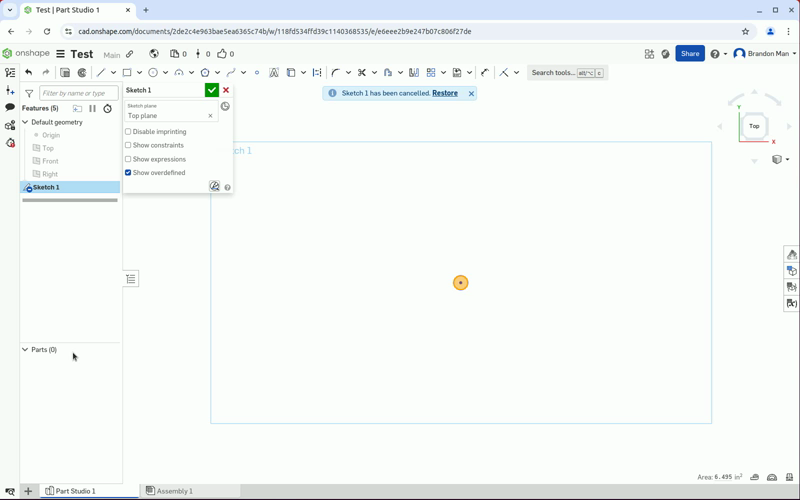
key(shift+e)
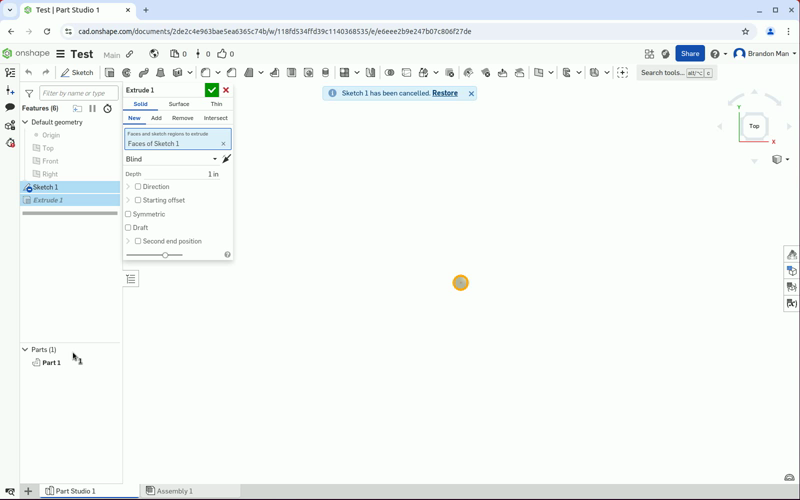
mouse_move(143, 106)
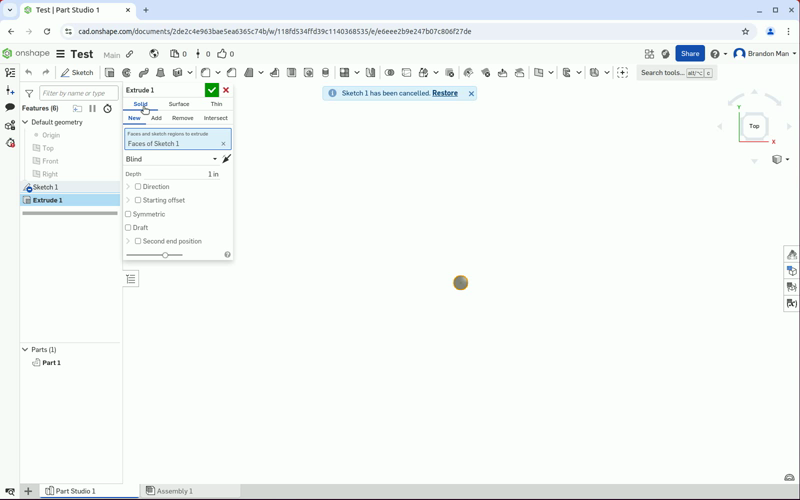
click(143, 106)
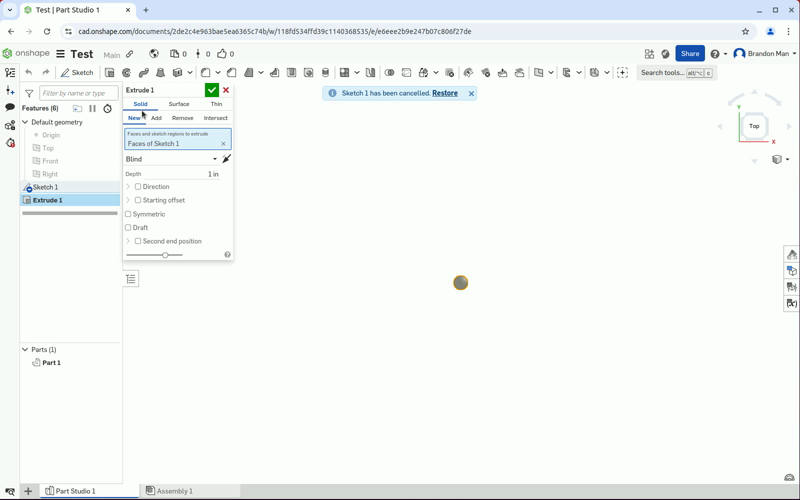
mouse_move(137, 120)
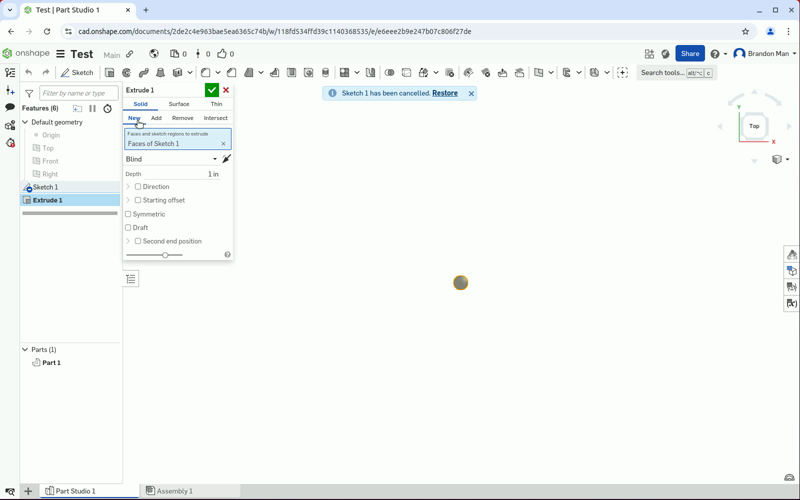
click(137, 120)
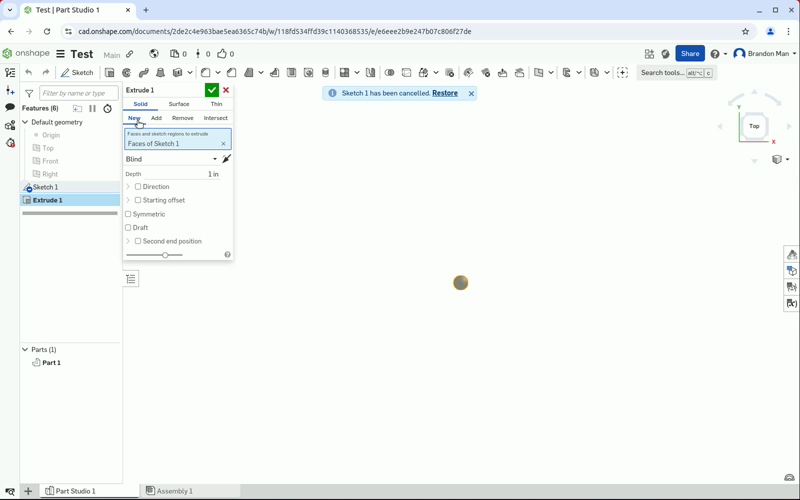
key(tab, 4)
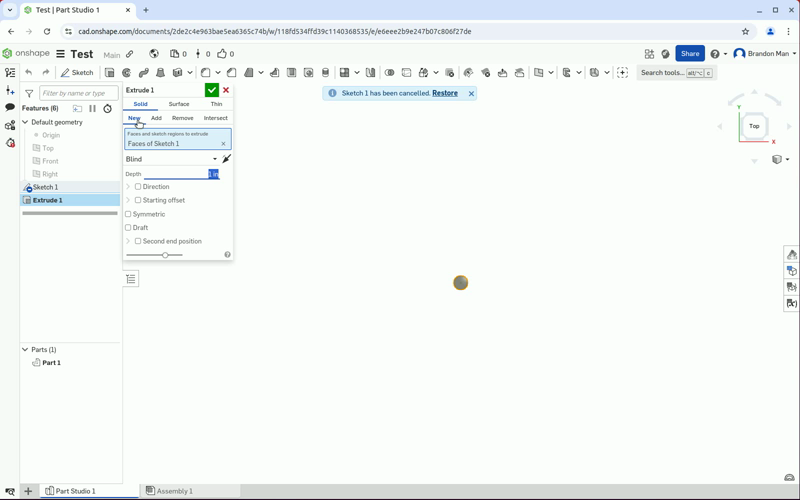
text(23.108)
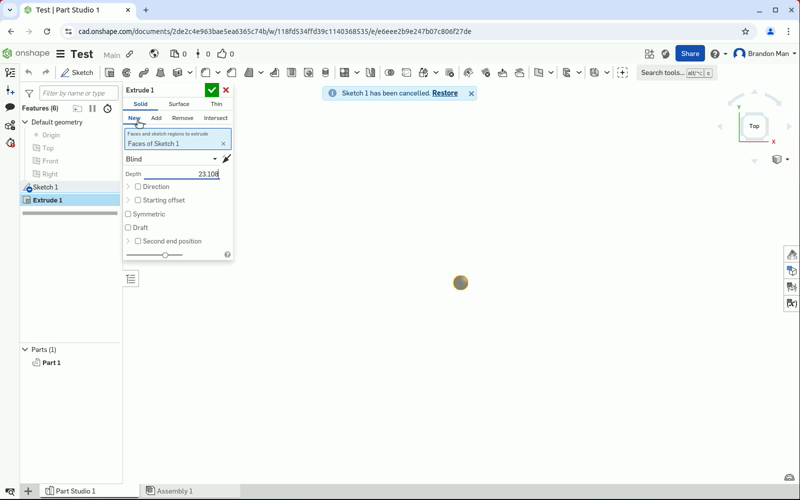
key(enter)
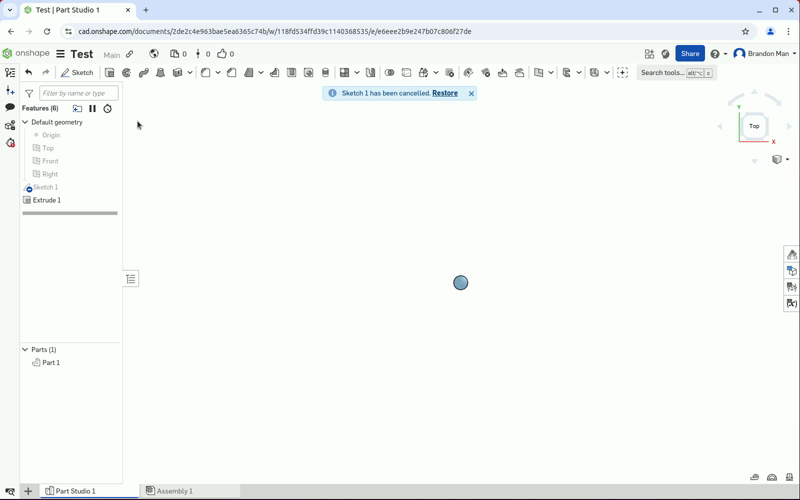
key(shift+h)
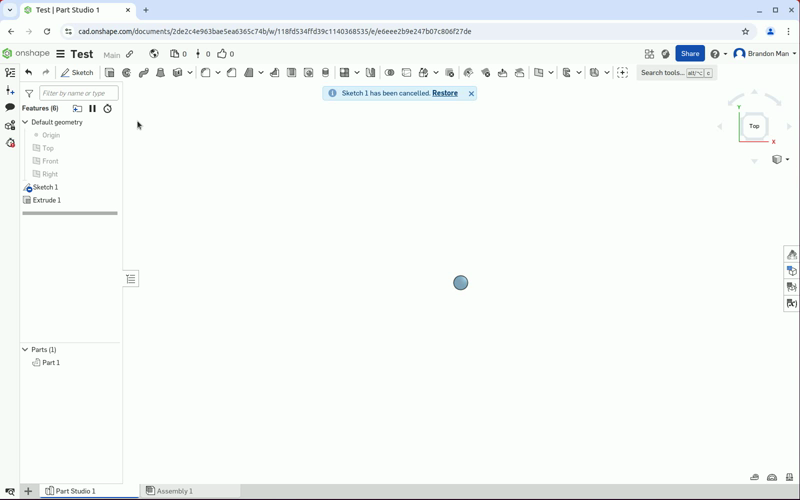
key(shift+h)
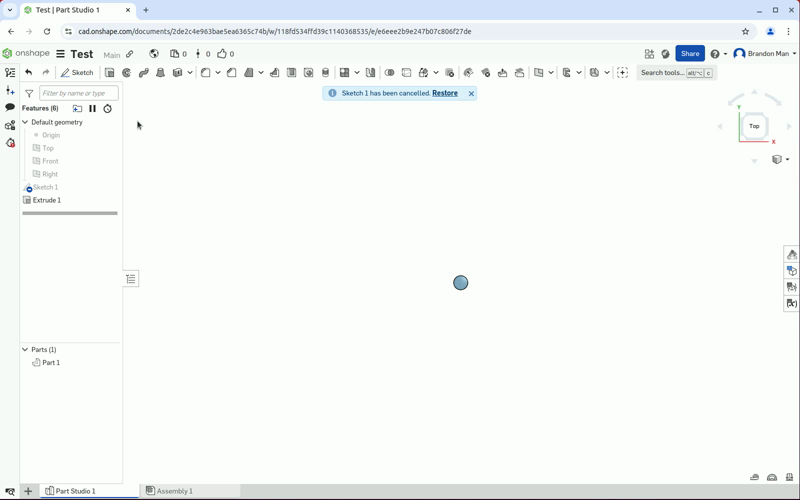
mouse_move(73, 189)
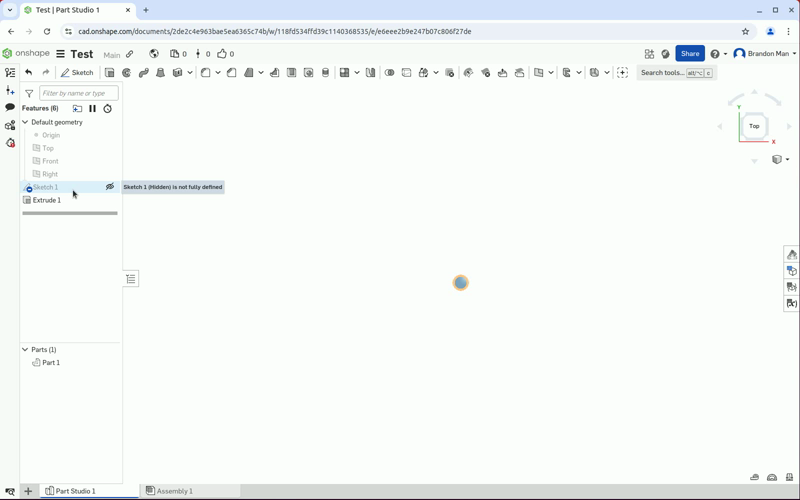
click(73, 189)
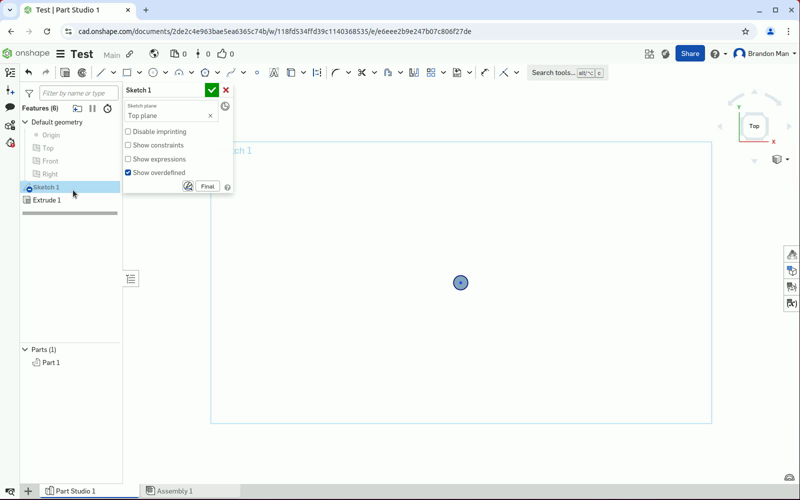
mouse_move(229, 92)
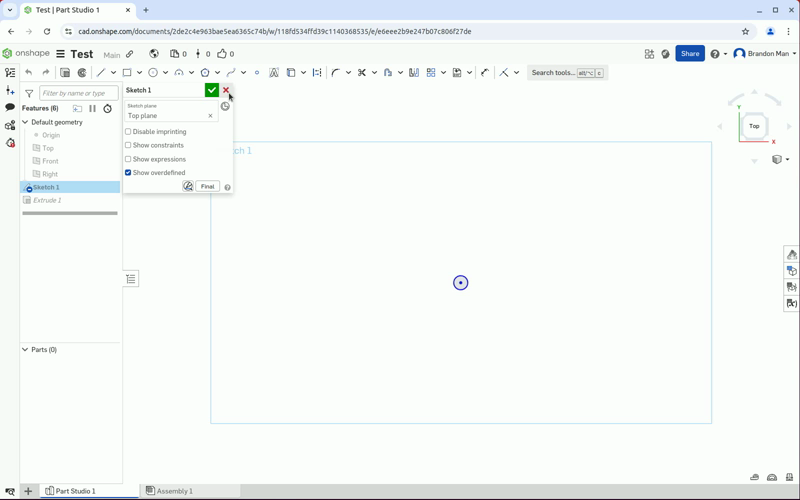
click(229, 92)
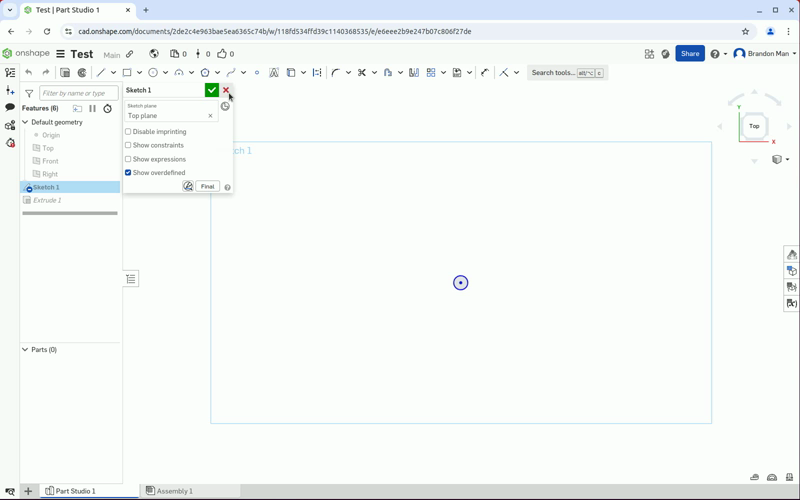
key(shift+s)
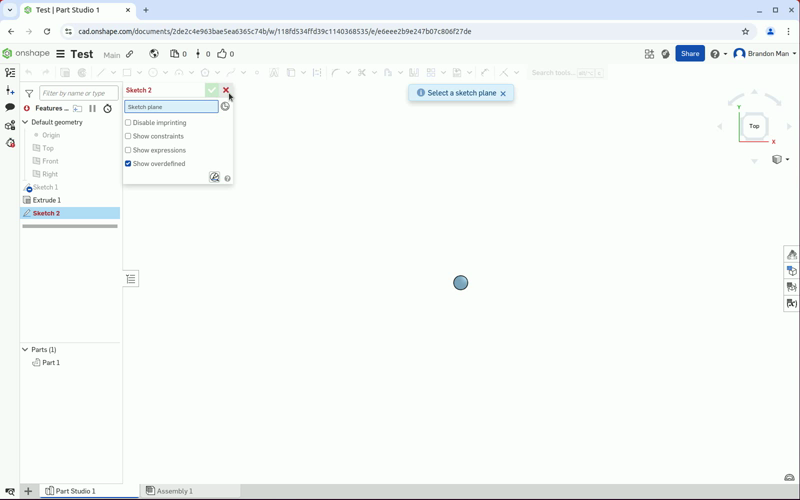
mouse_move(73, 150)
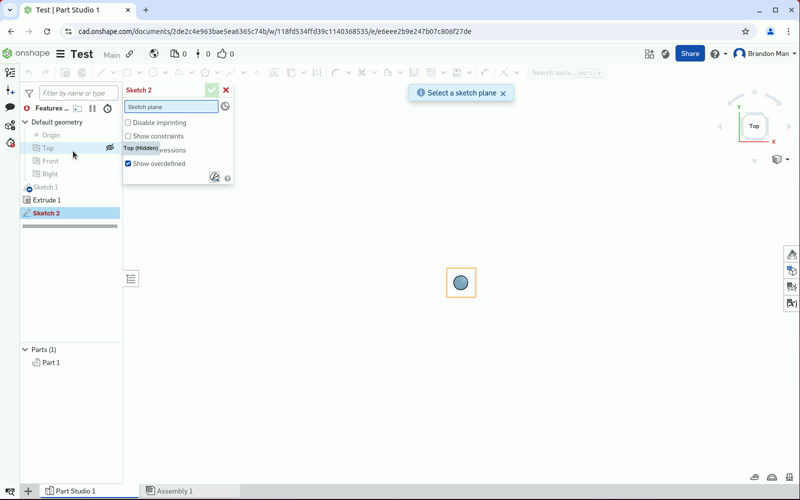
click(73, 150)
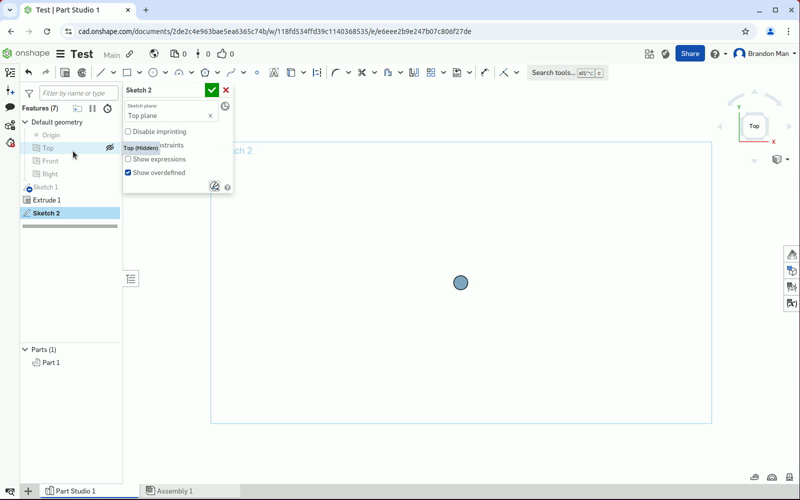
mouse_move(73, 352)
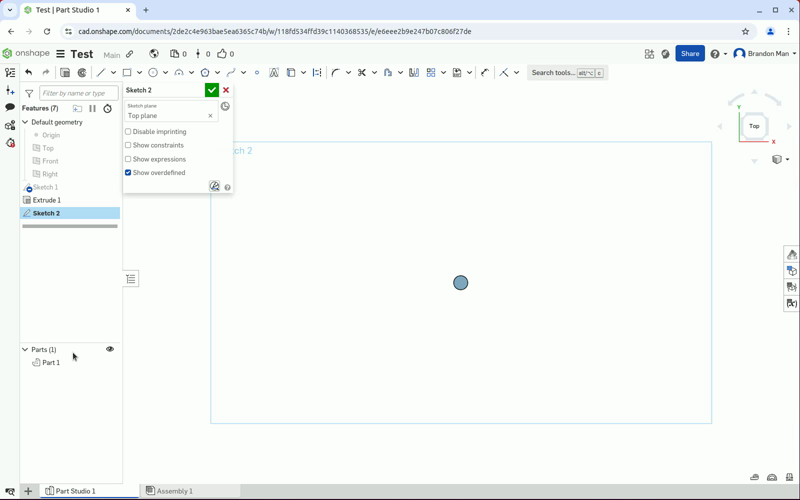
key(y)
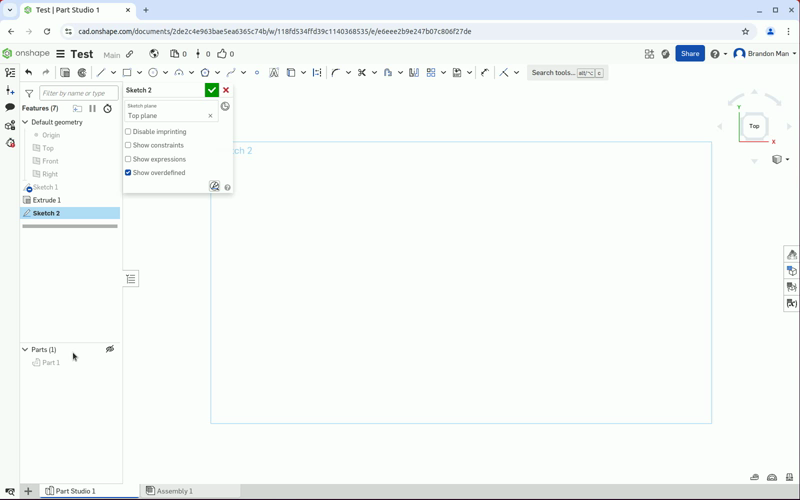
key(c)
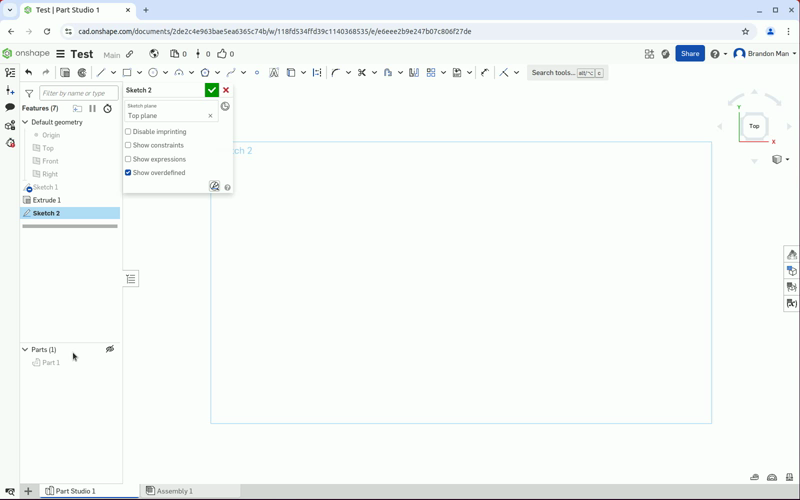
key_down(shift)
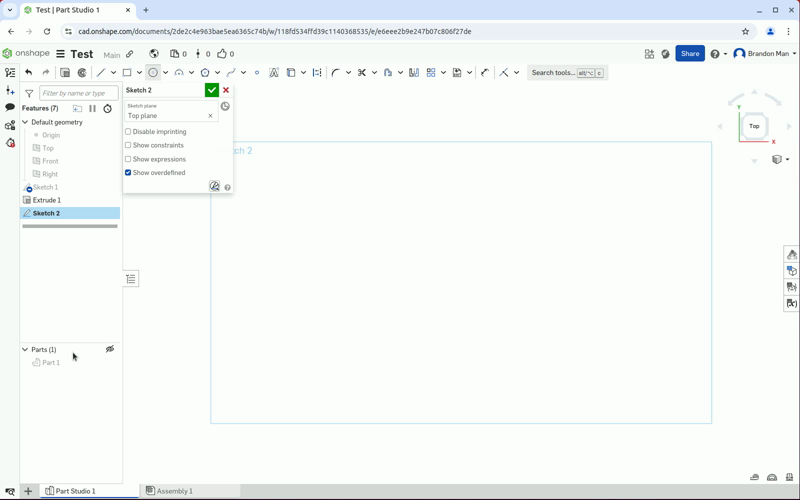
mouse_move(461, 282)
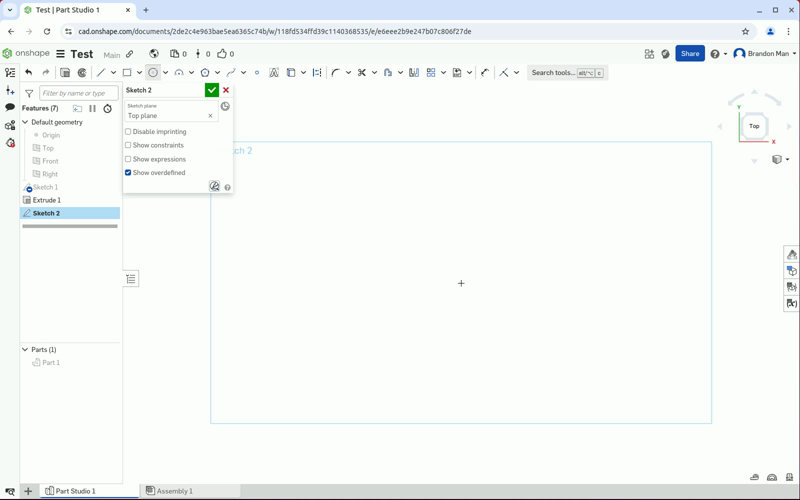
click(461, 282)
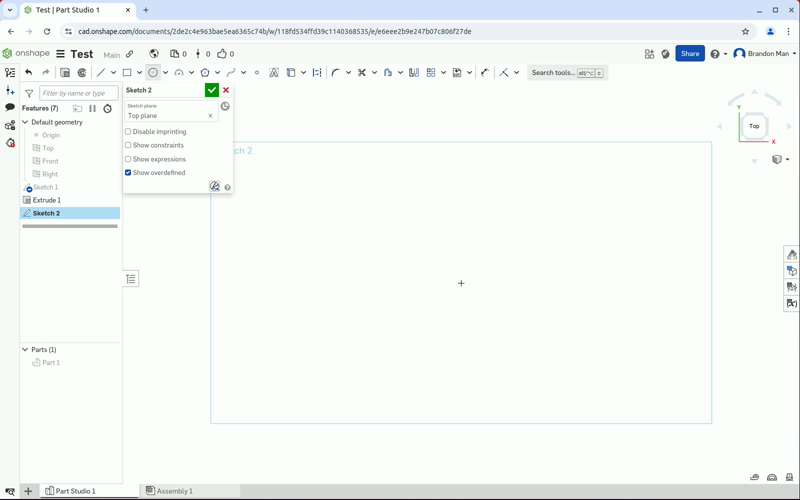
key_up(shift)
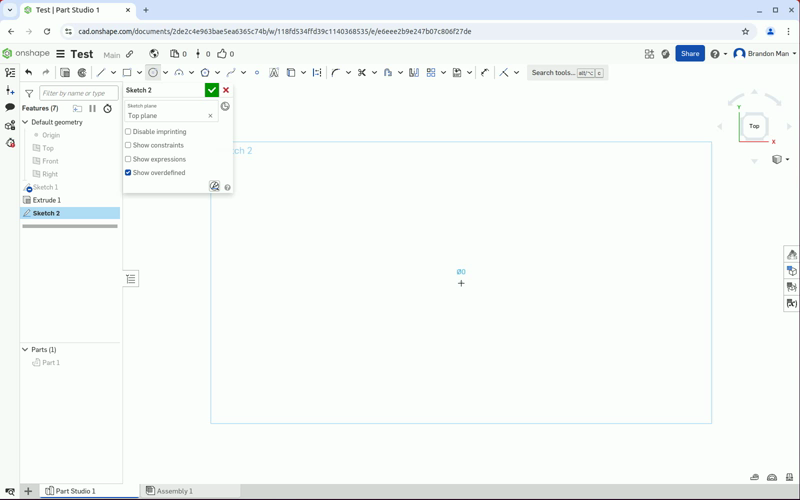
mouse_move(465, 282)
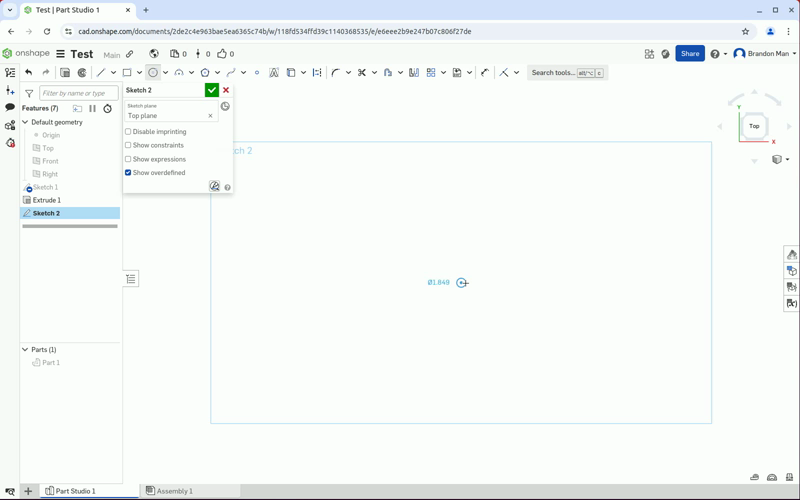
click(465, 282)
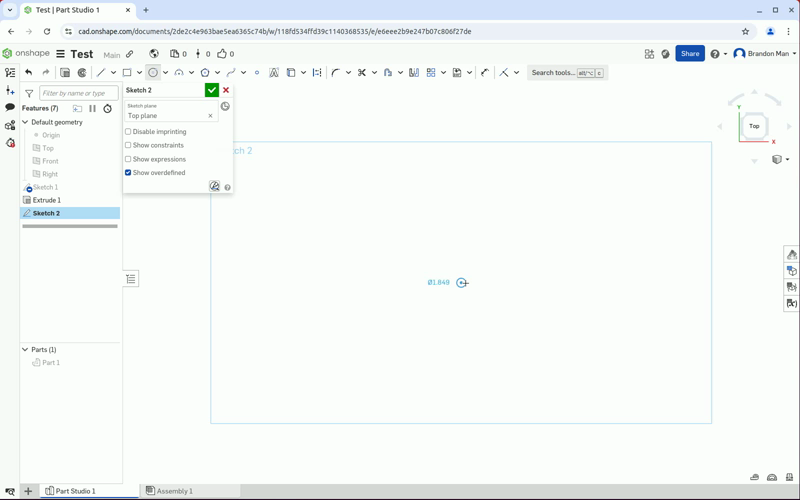
key(esc)
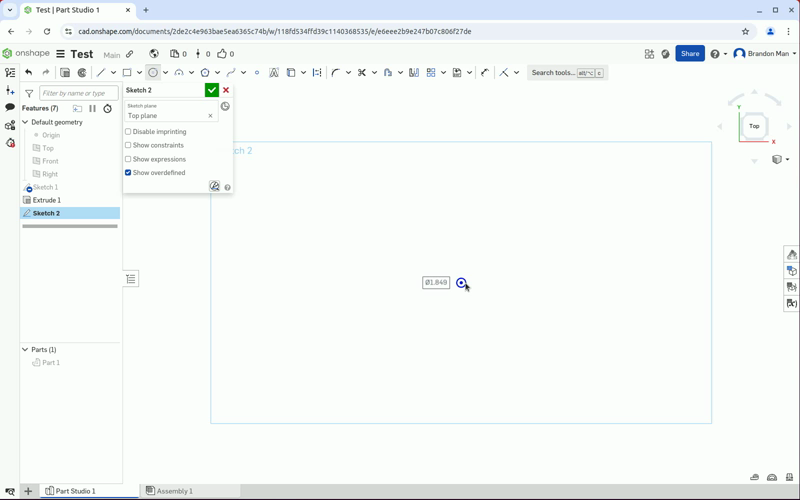
mouse_move(459, 280)
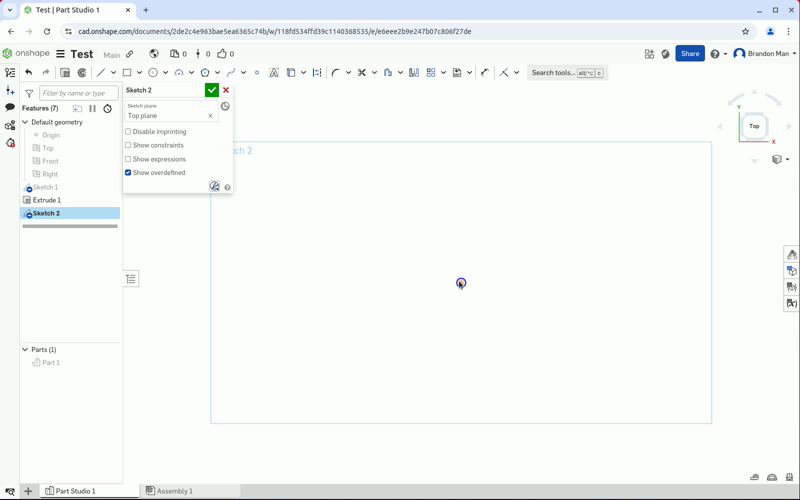
scroll(6)
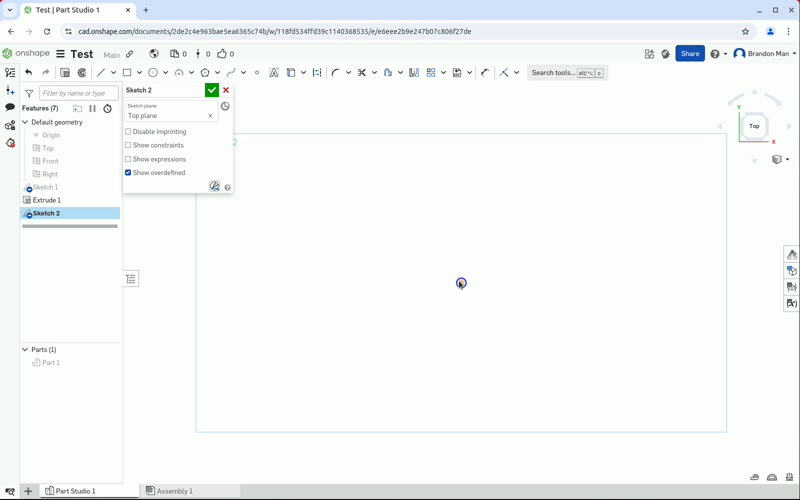
scroll(6)
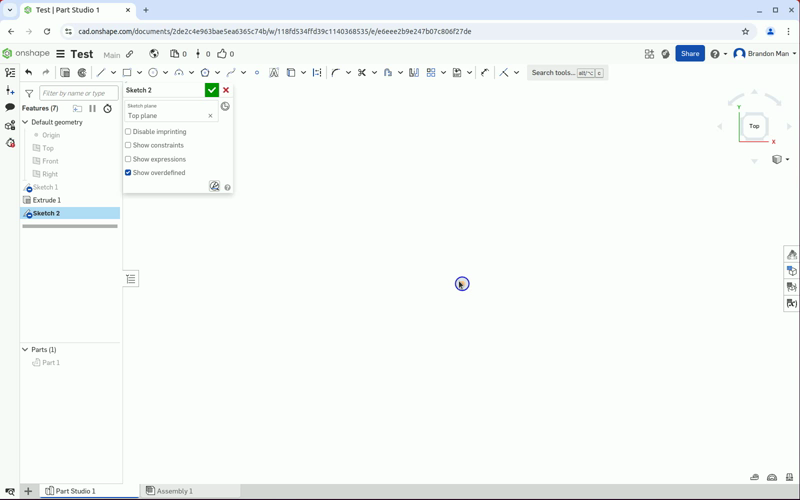
scroll(6)
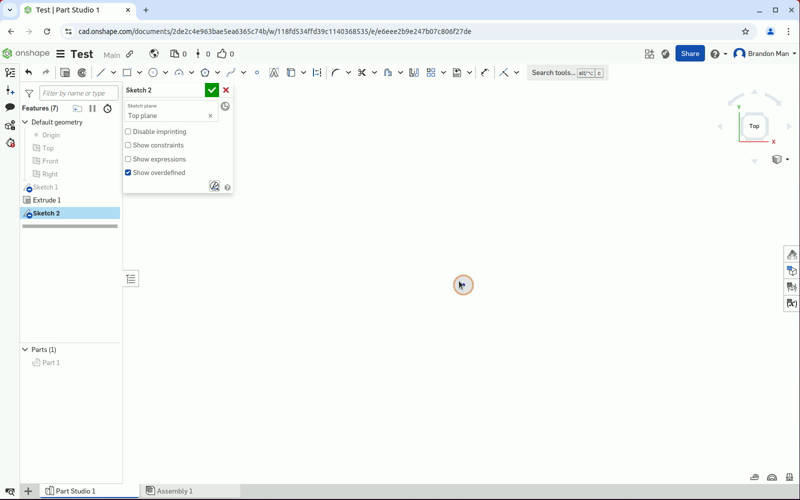
scroll(6)
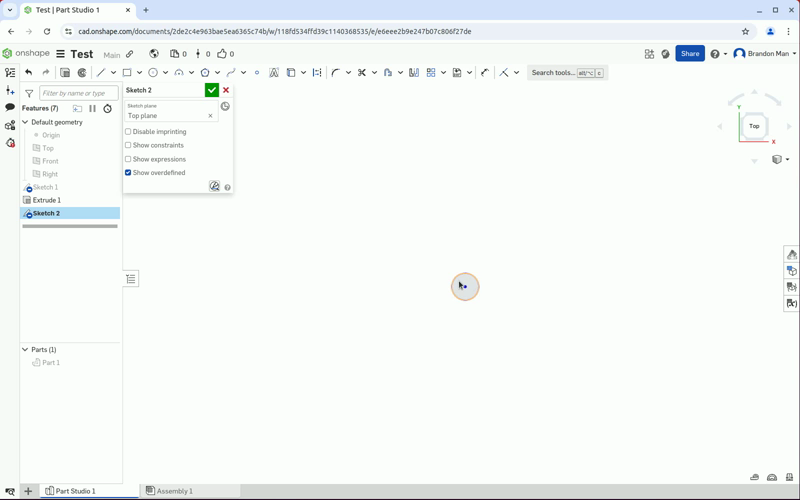
scroll(6)
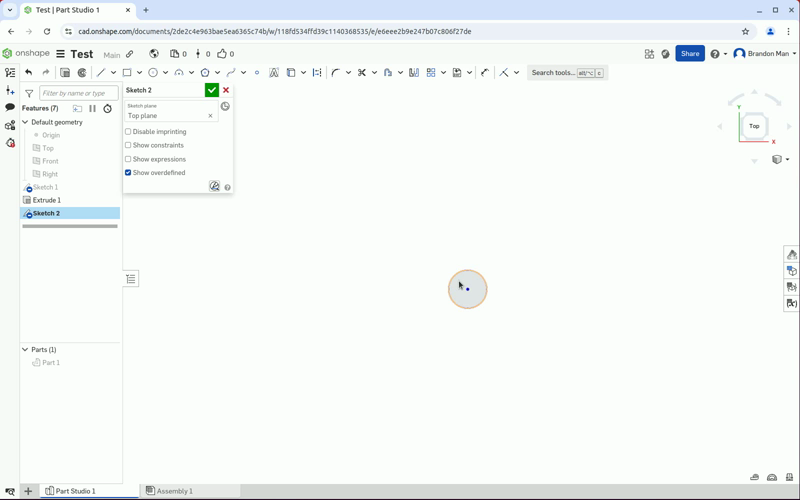
scroll(6)
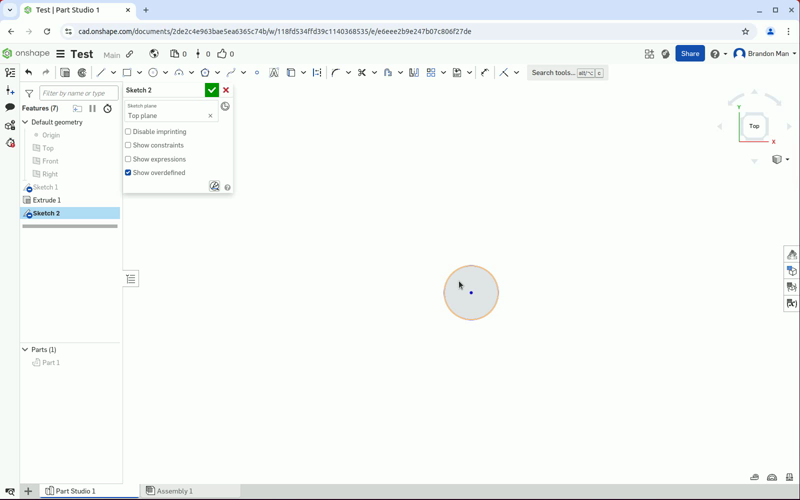
scroll(6)
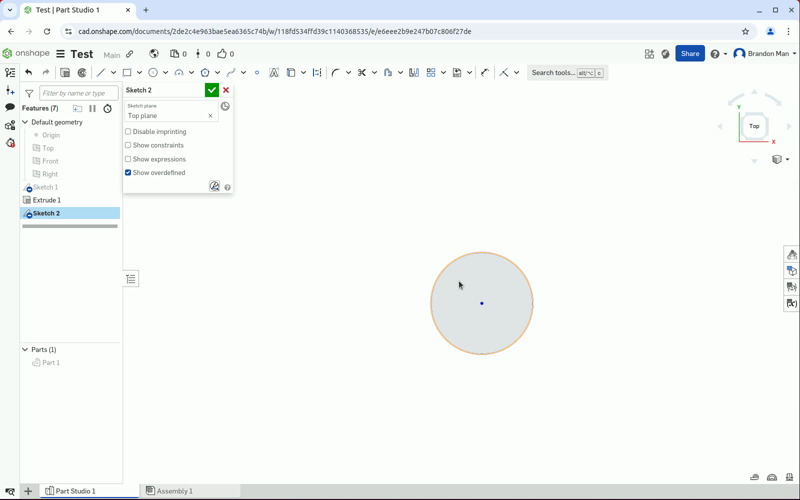
click(459, 280)
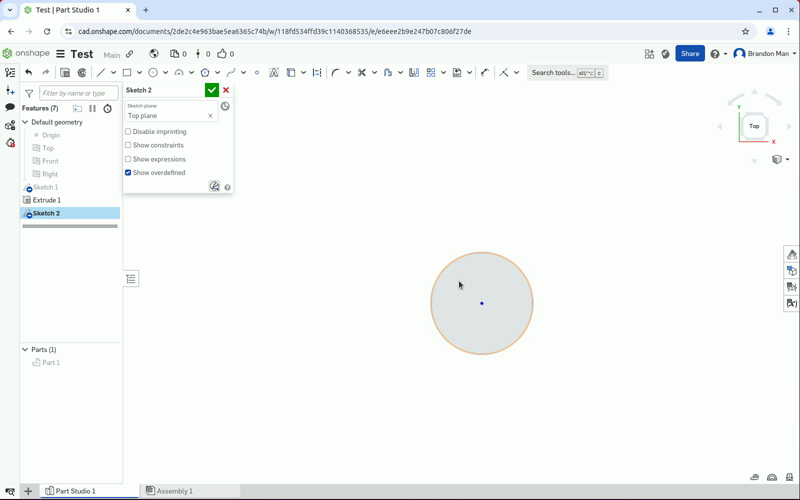
scroll(-6)
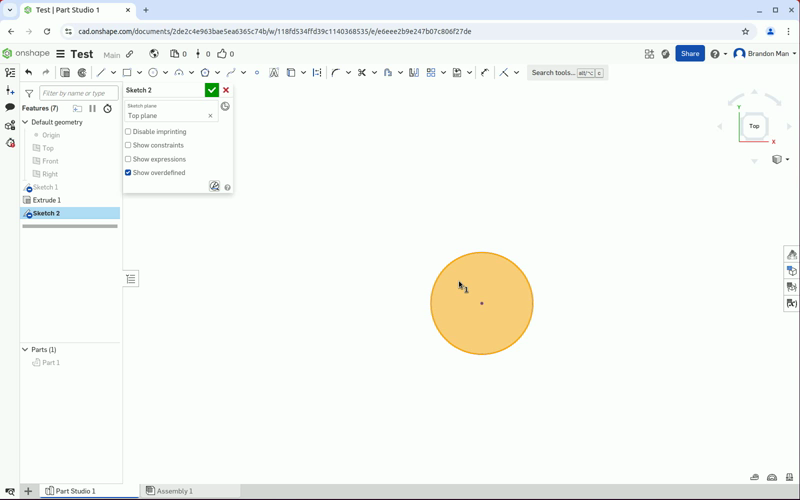
scroll(-6)
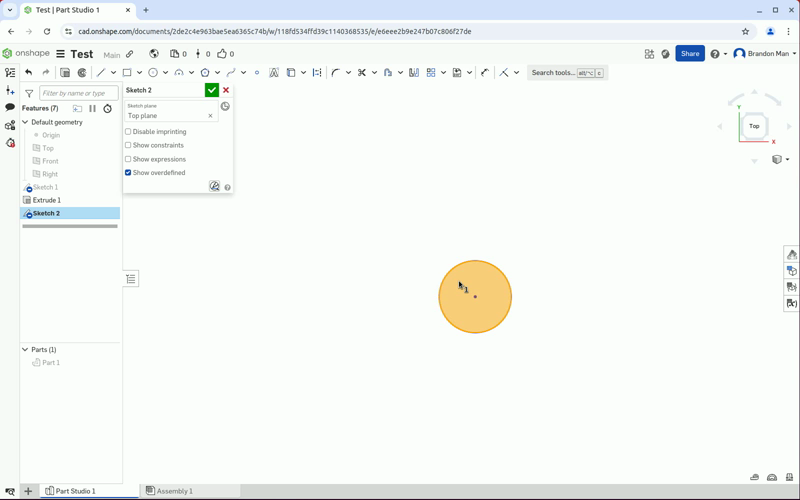
scroll(-6)
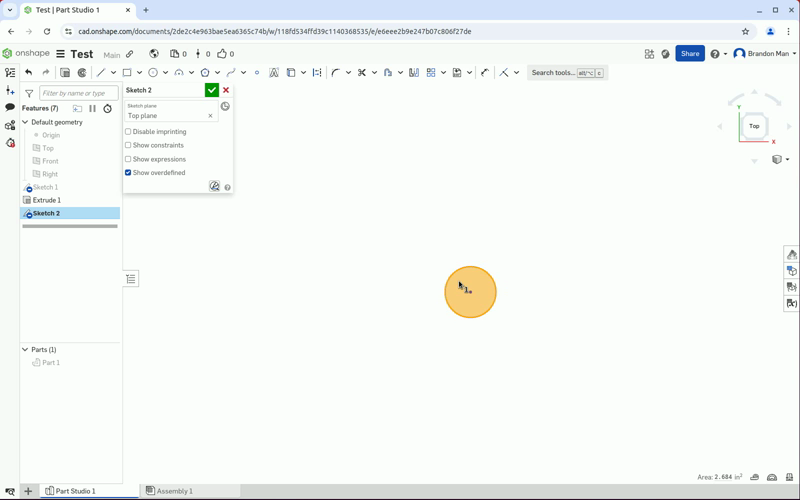
scroll(-6)
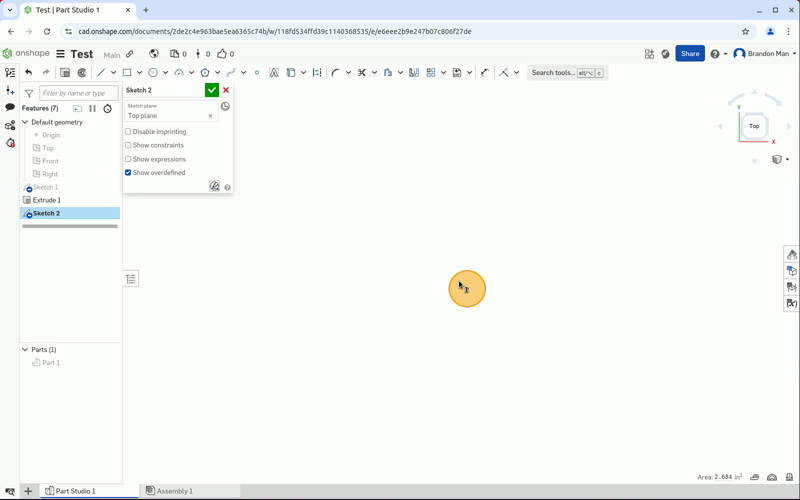
scroll(-6)
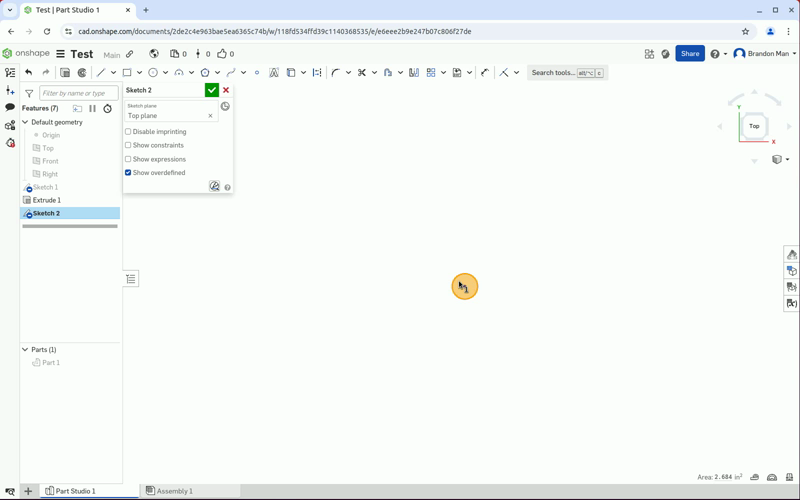
scroll(-6)
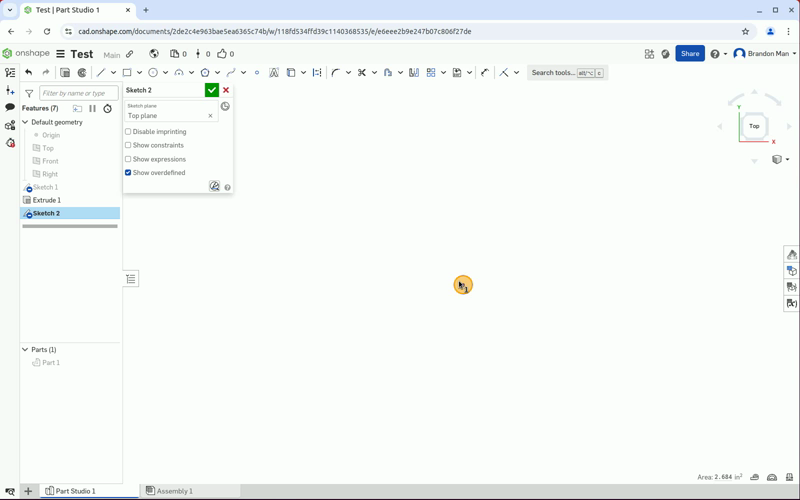
scroll(-6)
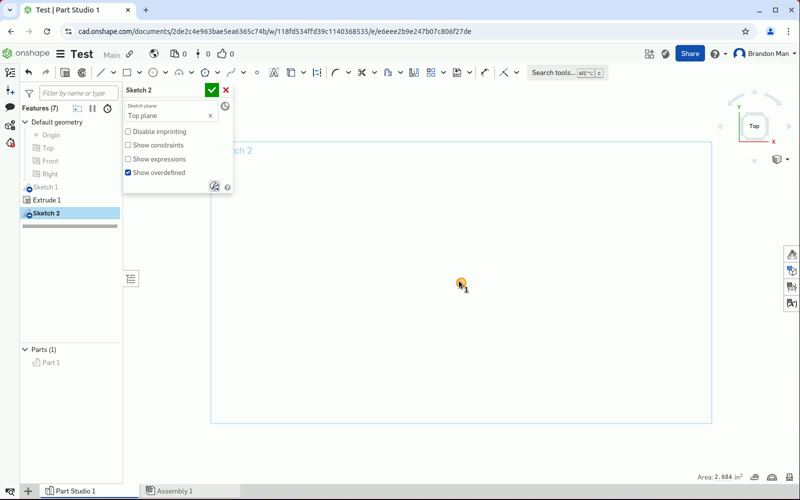
mouse_move(73, 352)
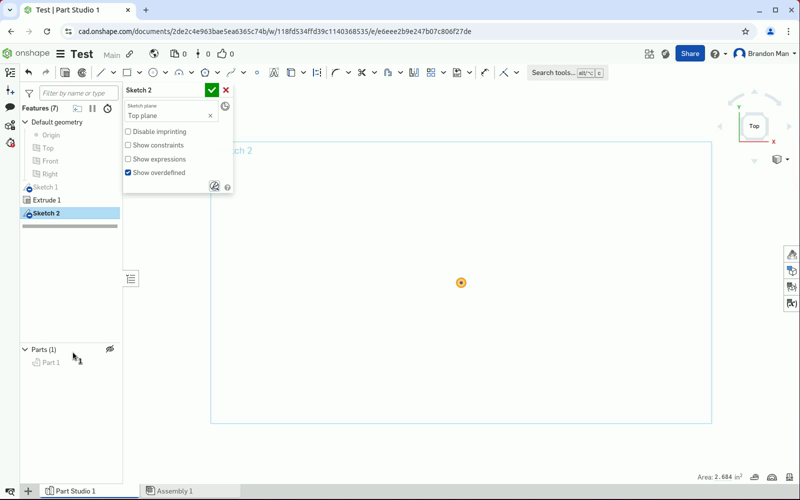
key(shift+y)
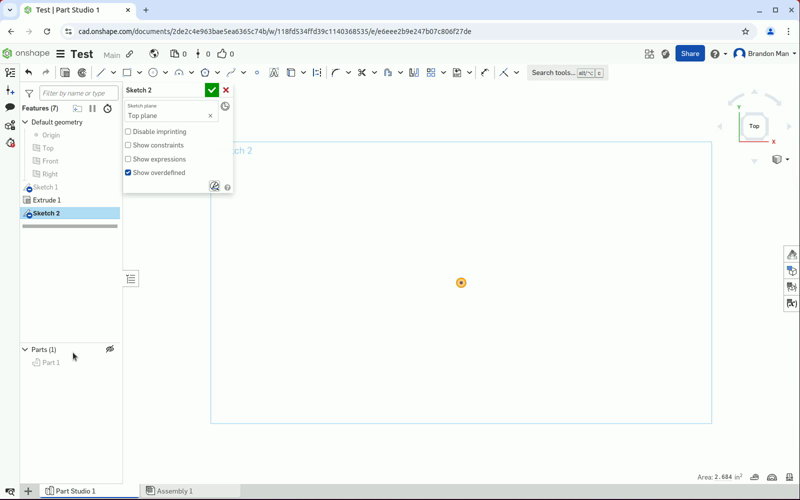
key(shift+e)
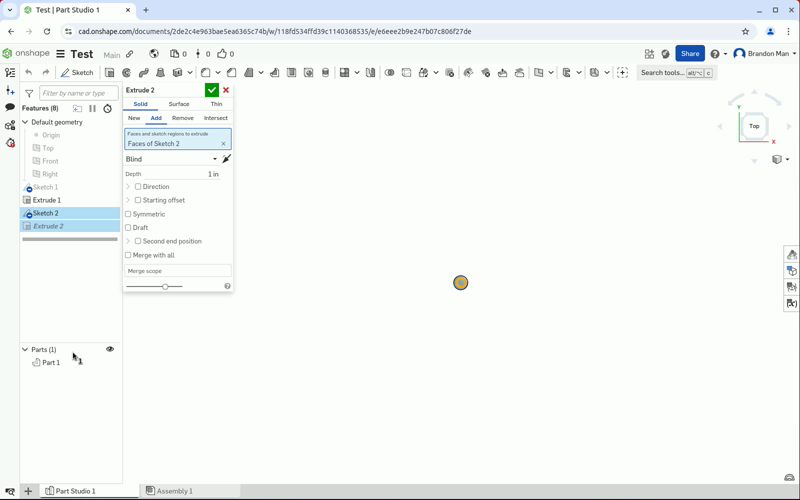
mouse_move(143, 106)
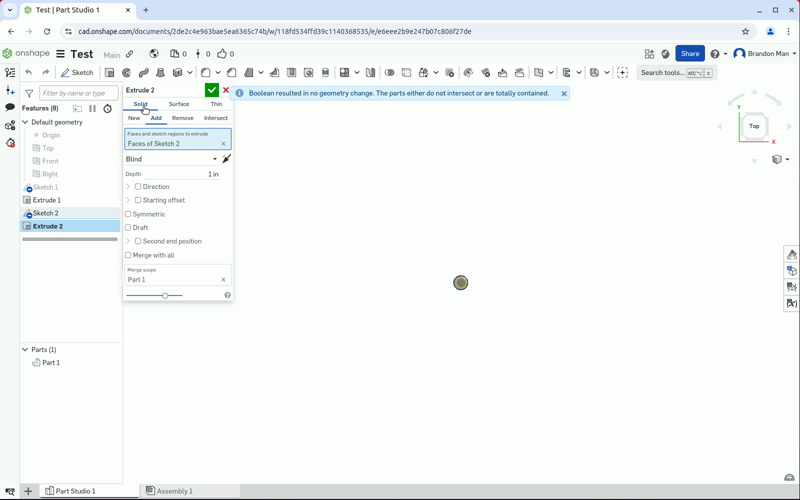
click(143, 106)
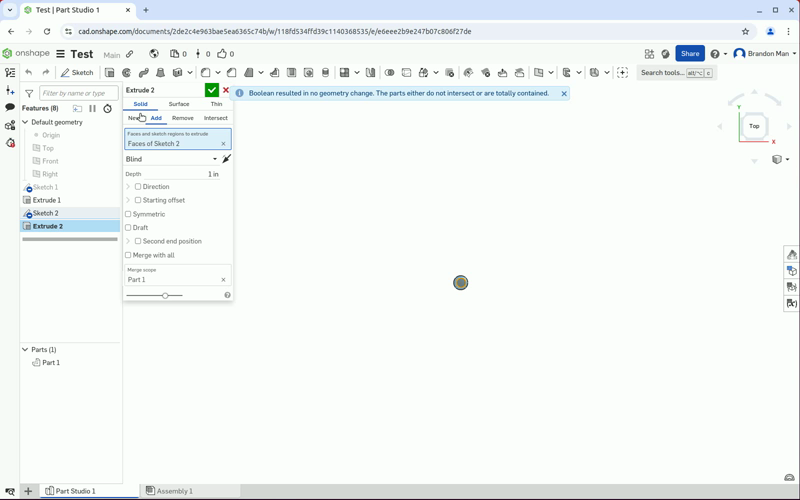
mouse_move(137, 120)
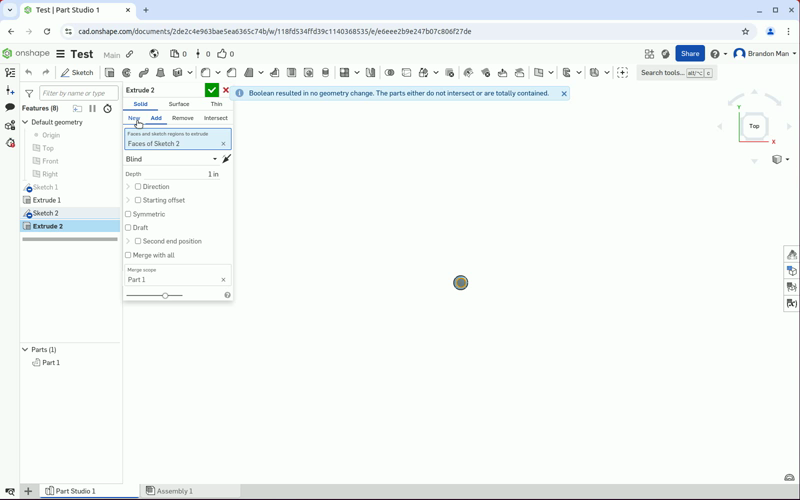
click(137, 120)
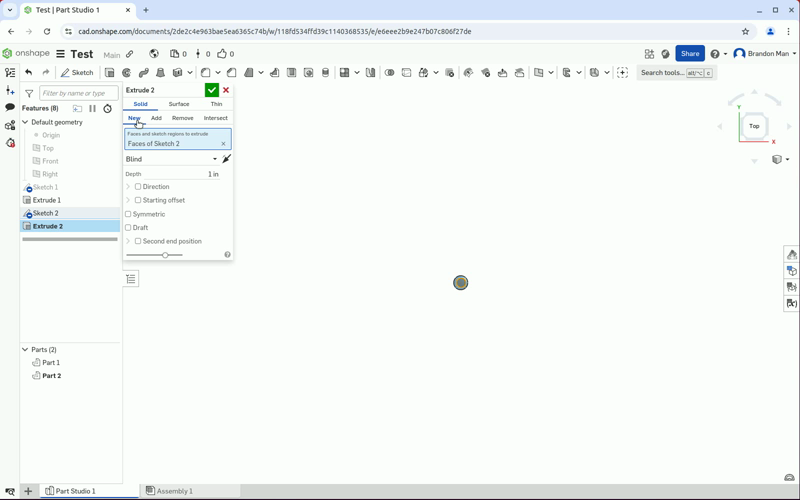
key(tab, 4)
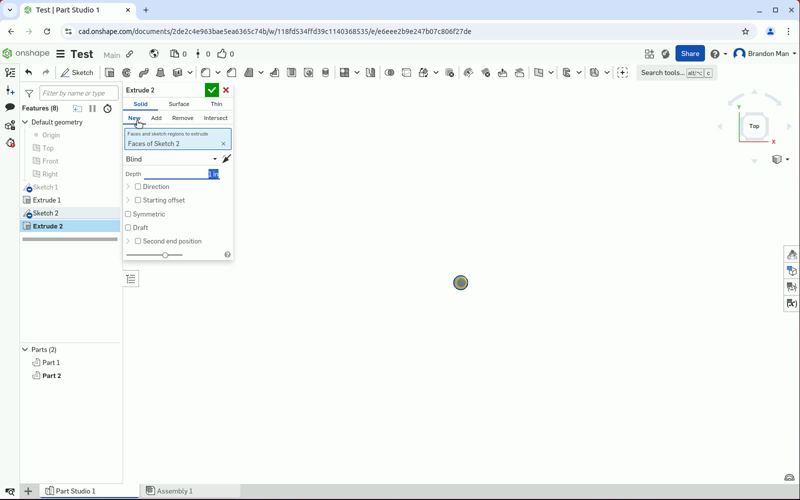
text(23.108)
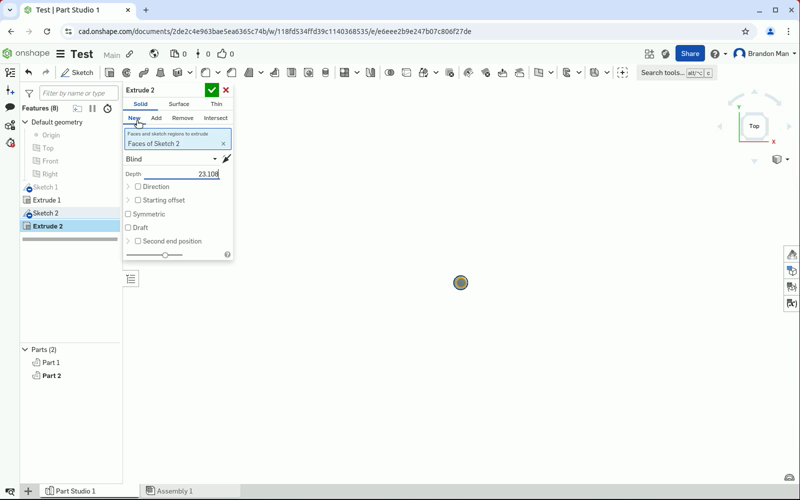
key(enter)
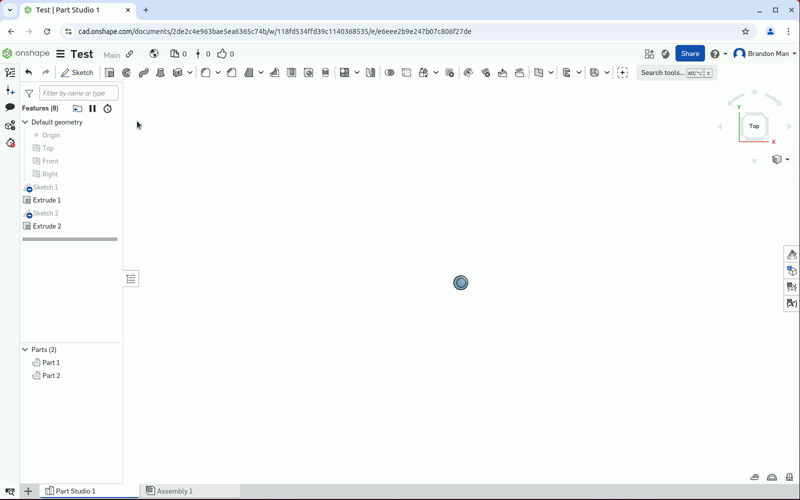
key(shift+h)
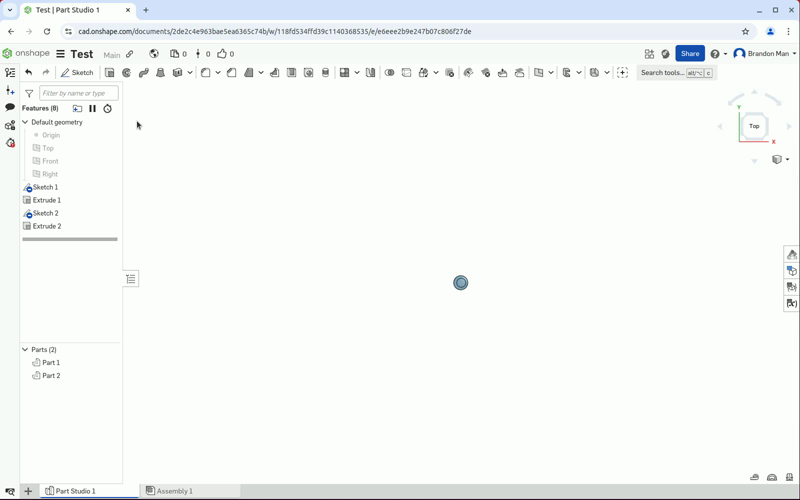
key(shift+h)
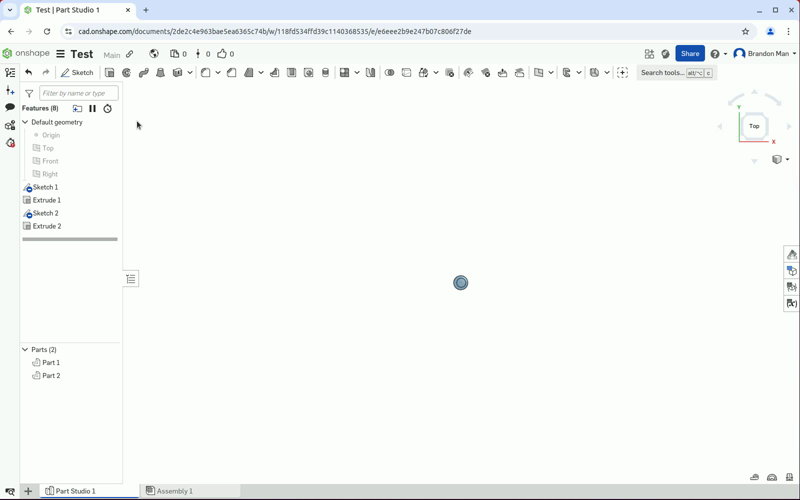
key(shift+7)
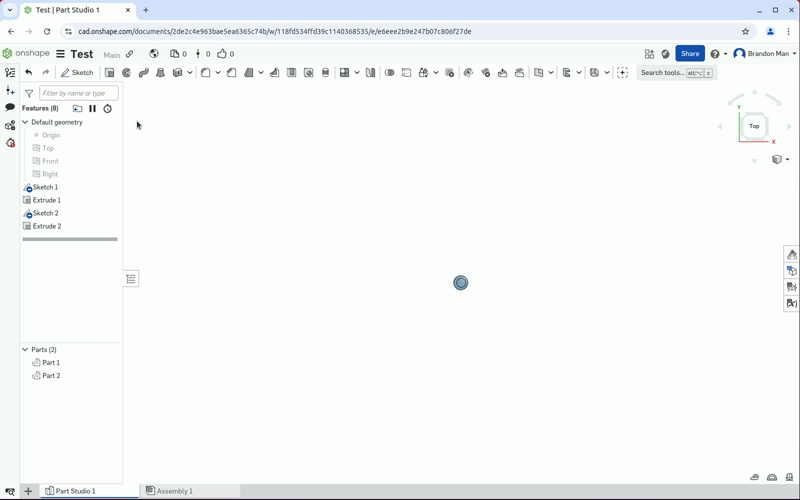
key(up, 3)
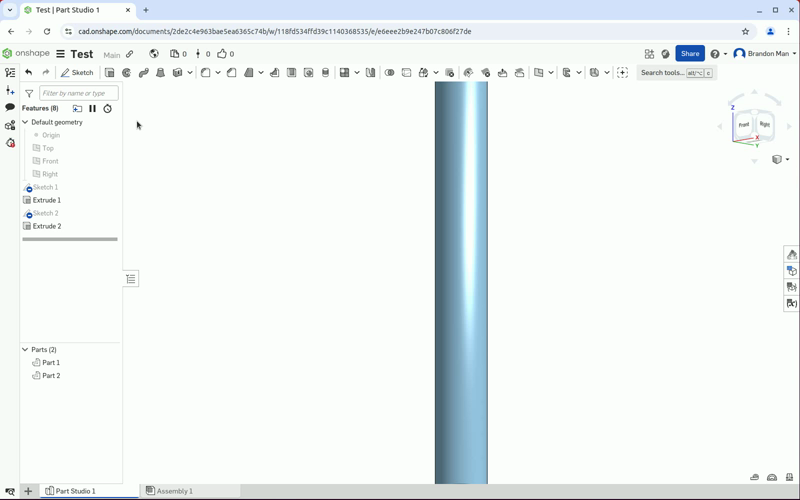
key(left, 3)
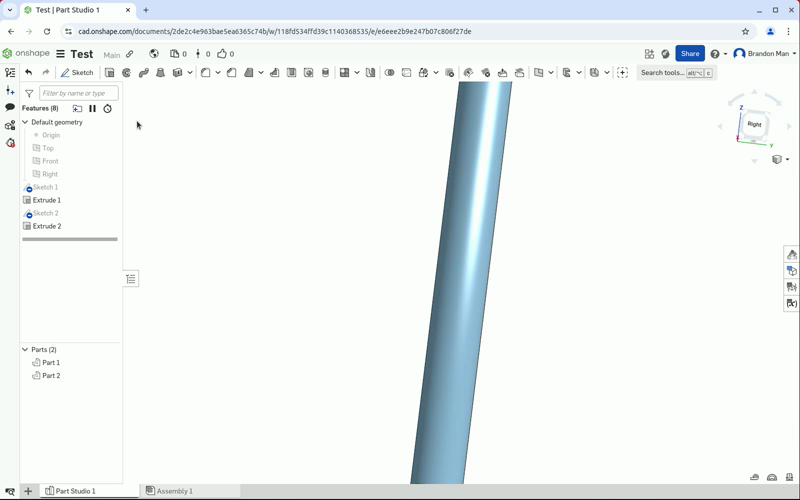
key(right, 3)
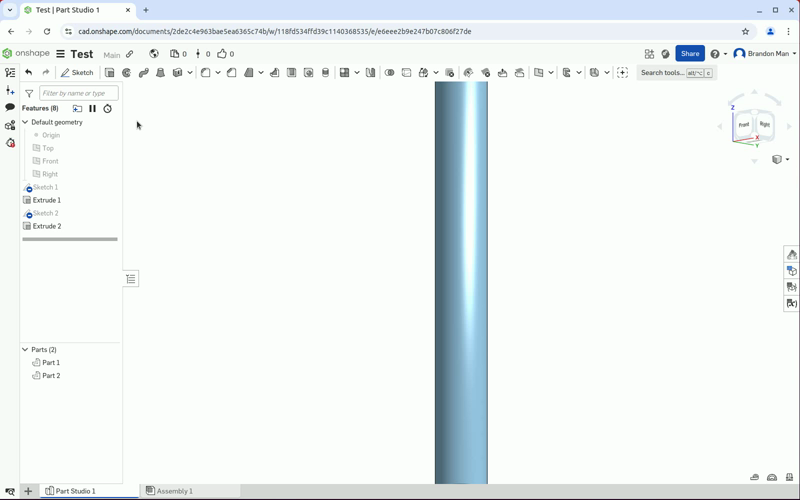
key(down, 3)
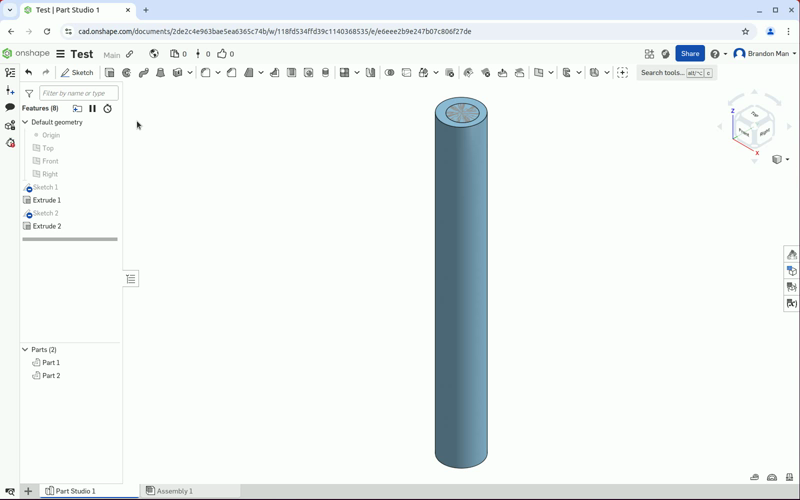
mouse_move(73, 189)
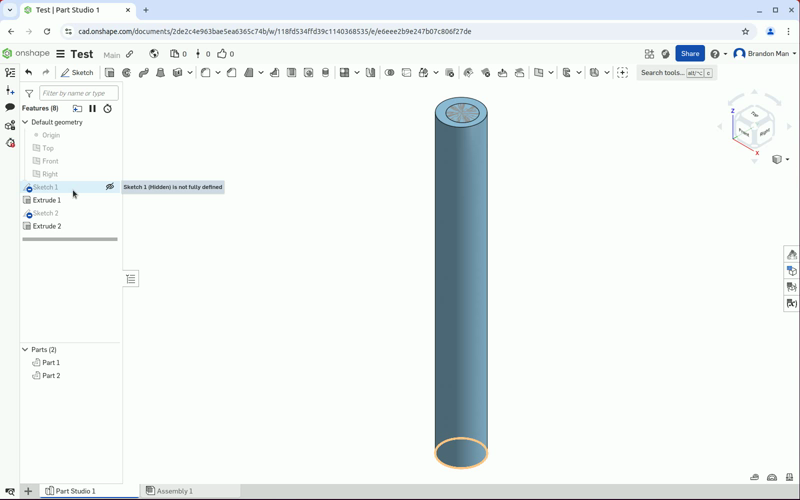
click(73, 189)